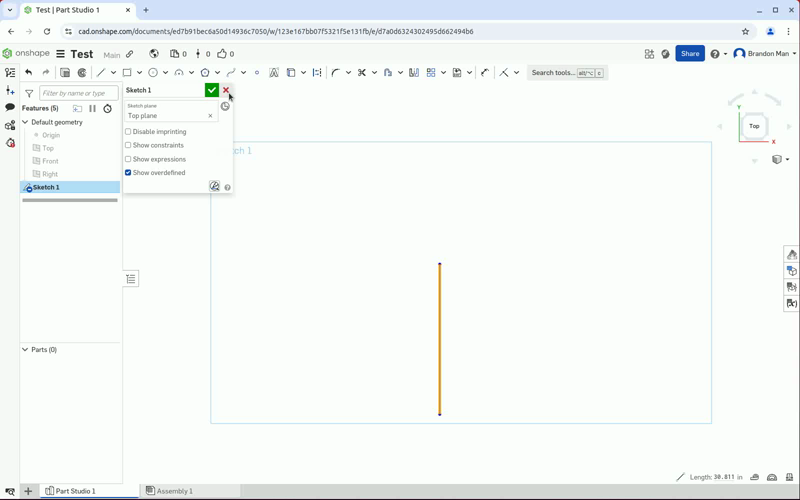
key(shift+h)
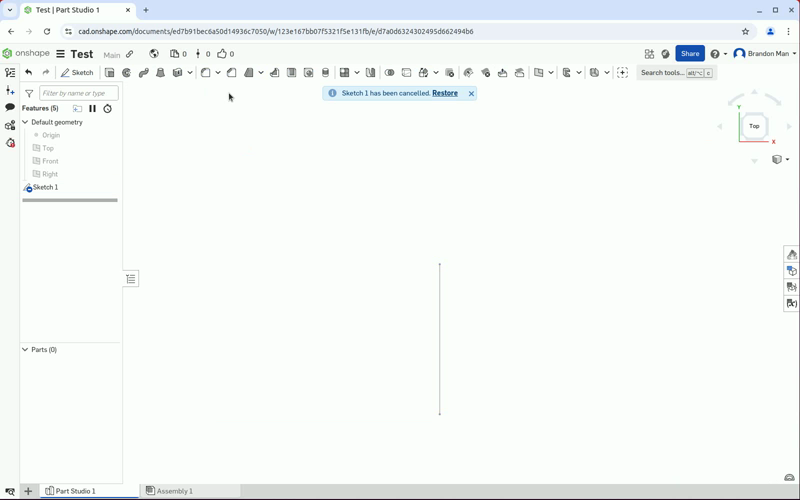
key(shift+s)
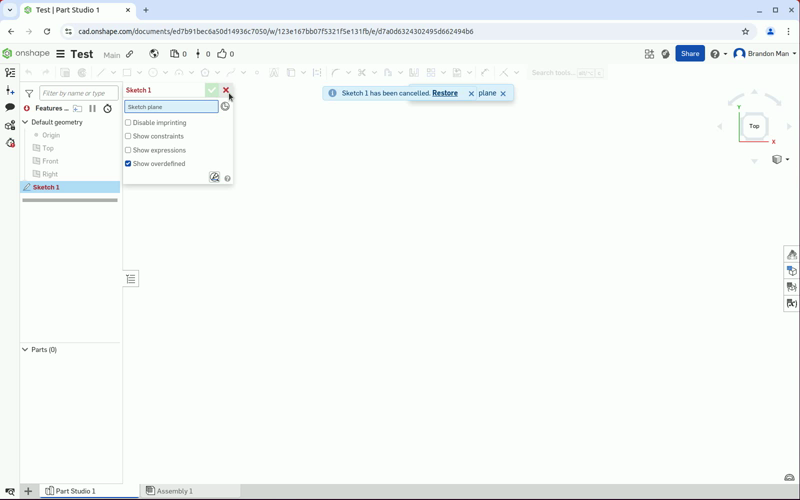
mouse_move(73, 150)
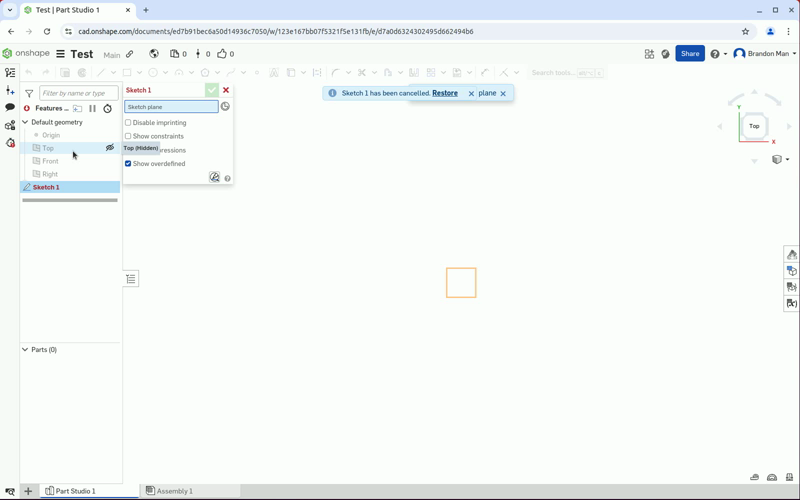
click(73, 150)
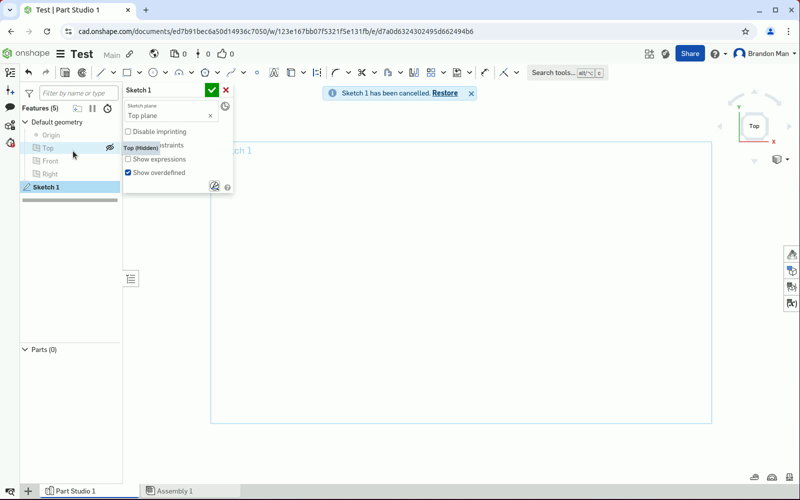
mouse_move(73, 352)
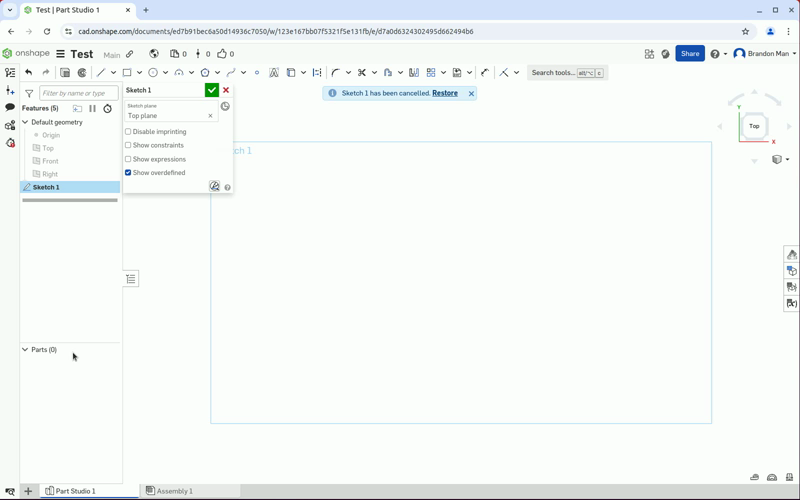
key(y)
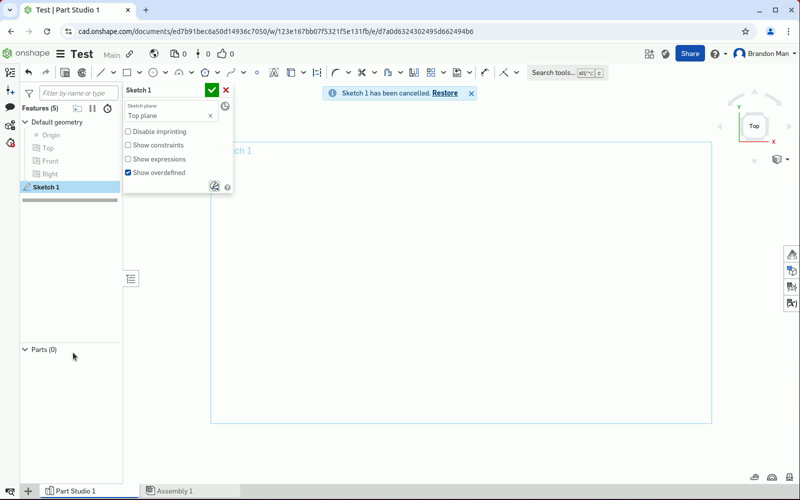
key(c)
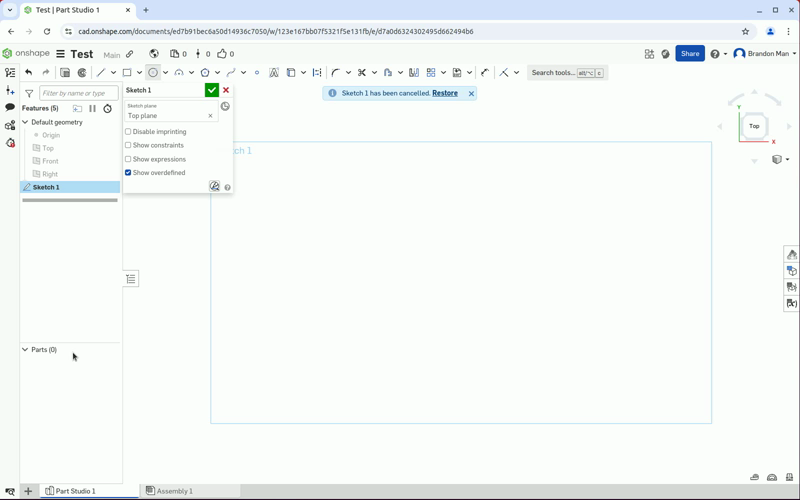
key_down(shift)
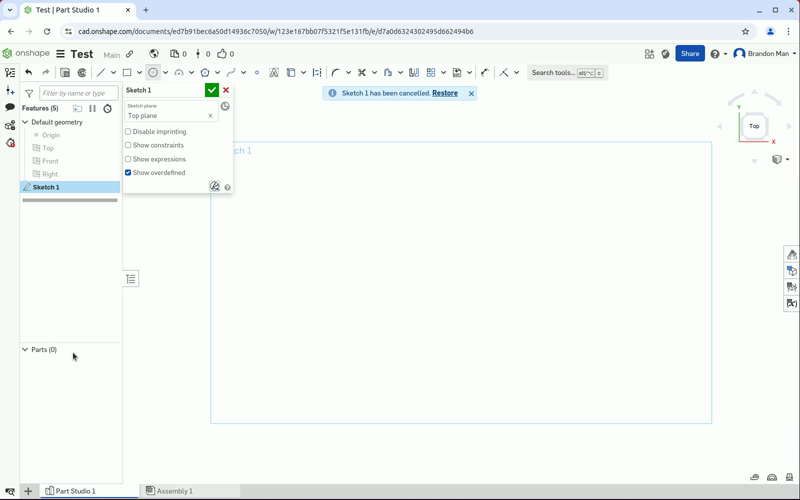
mouse_move(461, 282)
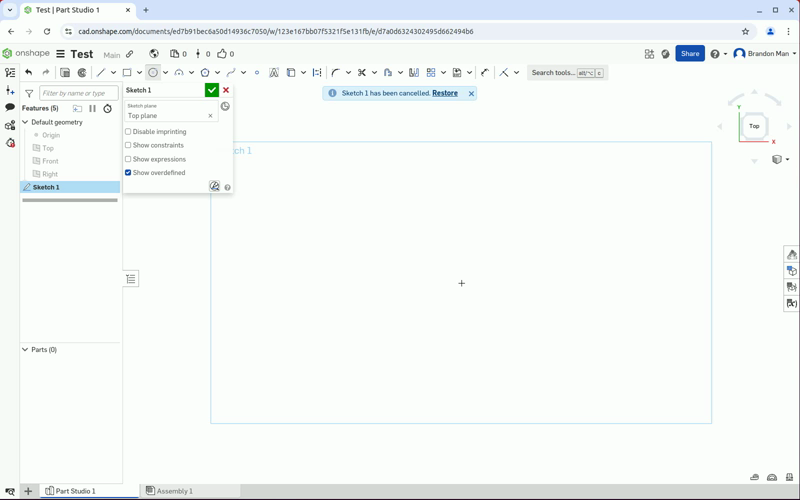
click(461, 282)
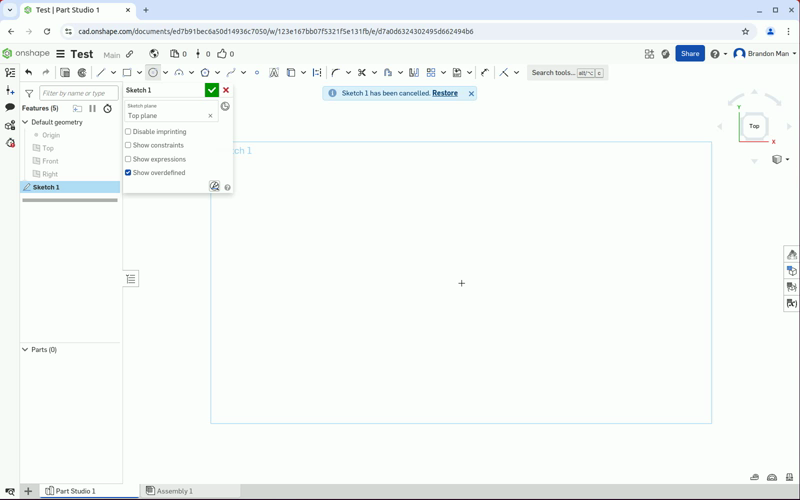
key_up(shift)
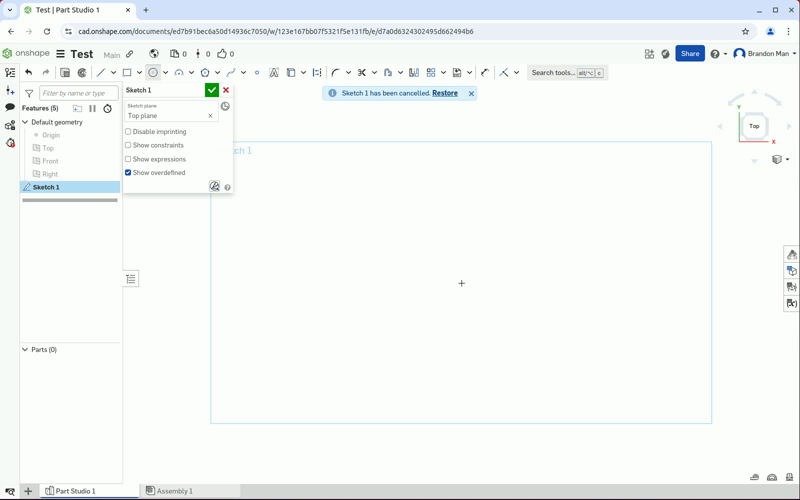
mouse_move(468, 282)
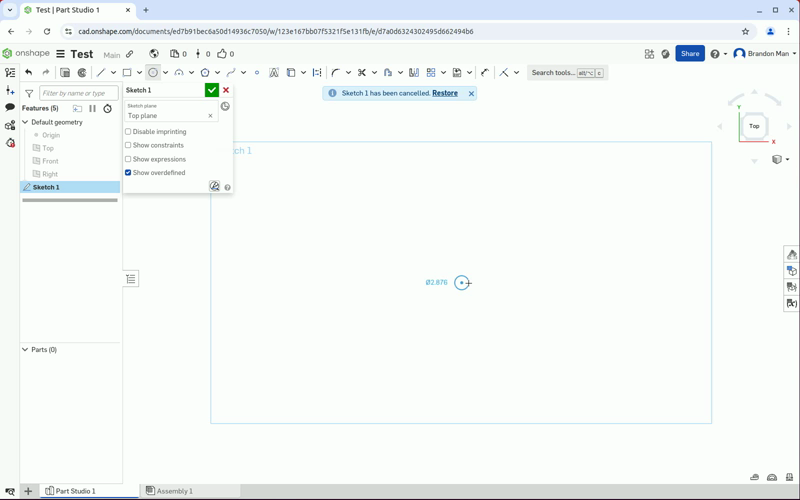
click(468, 282)
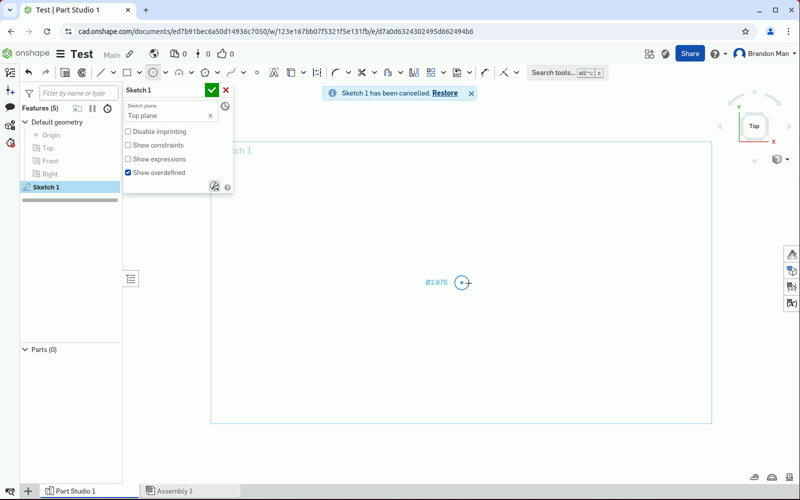
key(esc)
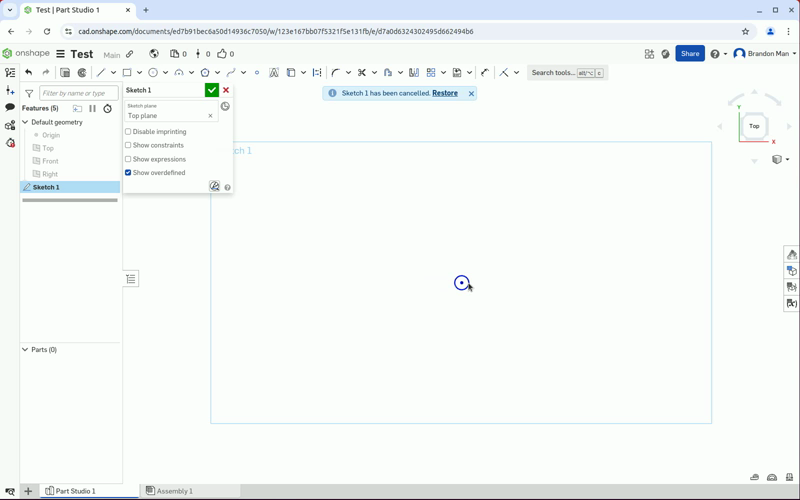
mouse_move(455, 284)
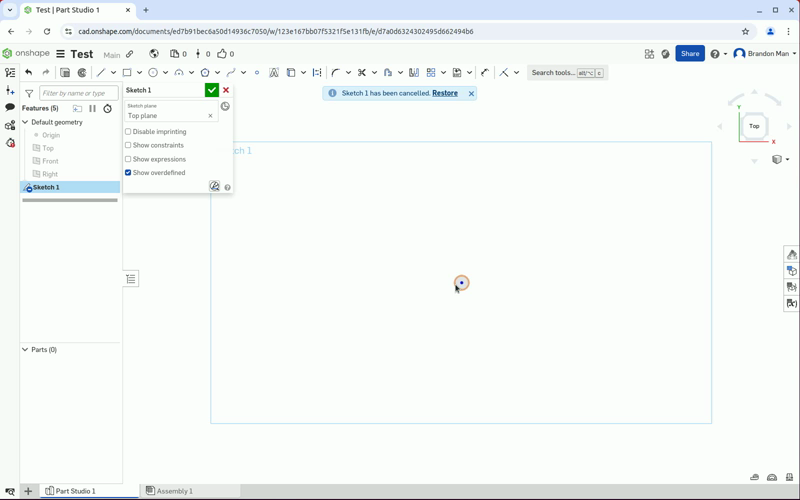
scroll(6)
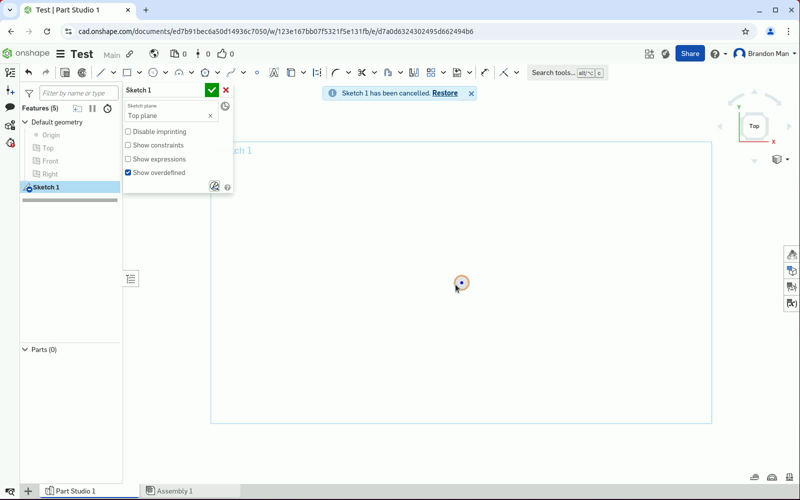
scroll(6)
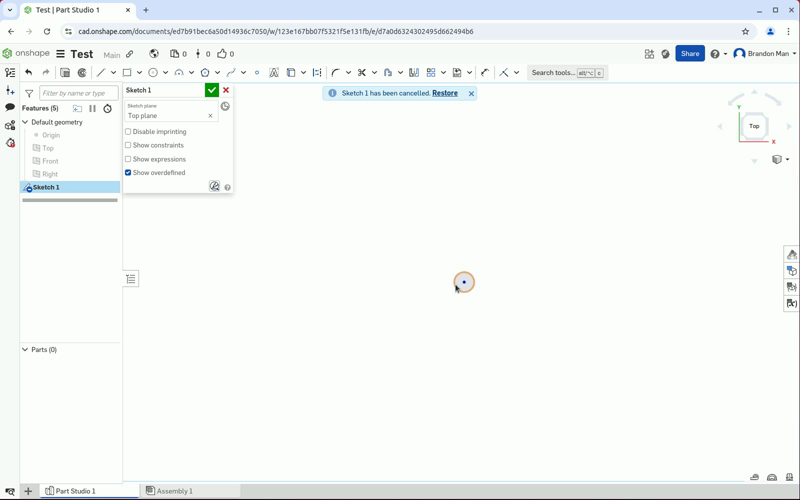
scroll(6)
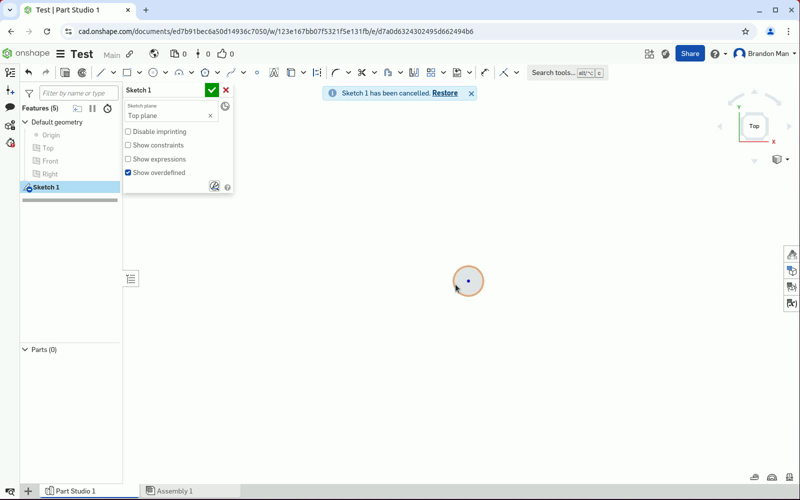
scroll(6)
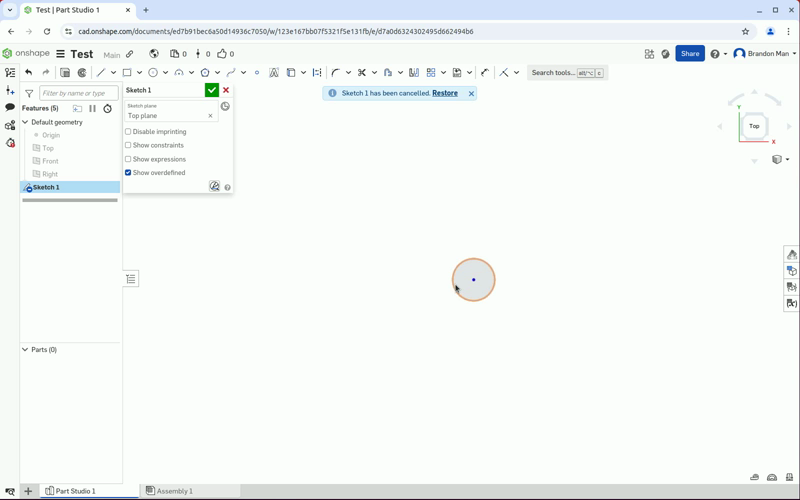
scroll(6)
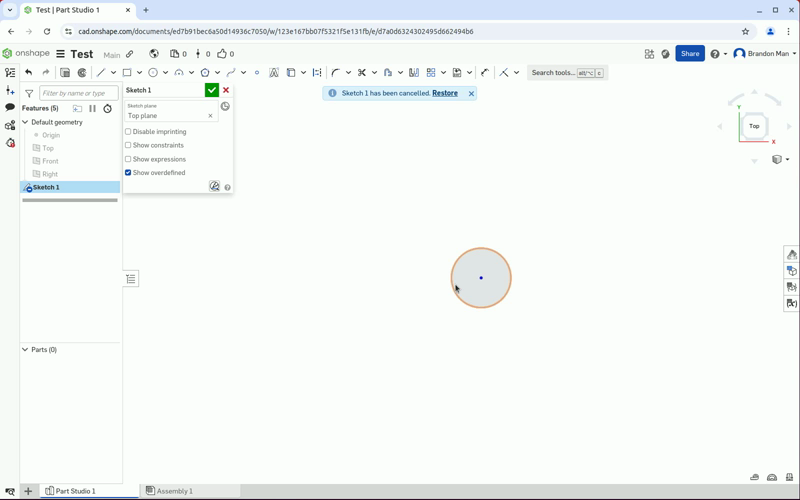
scroll(6)
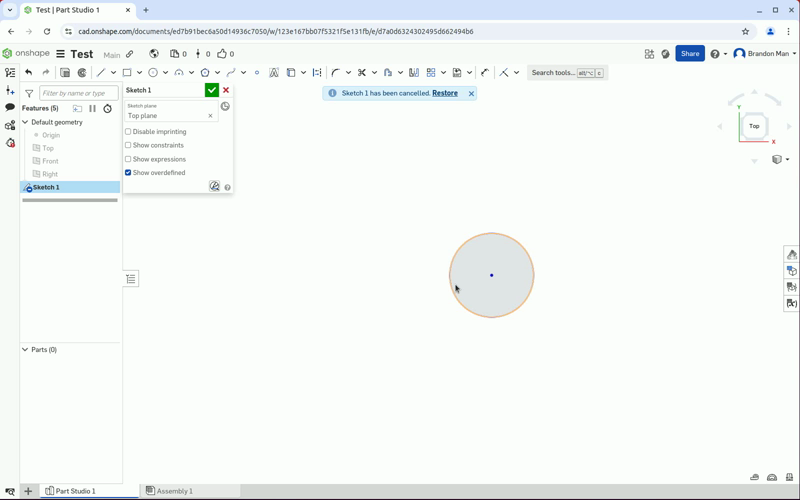
scroll(6)
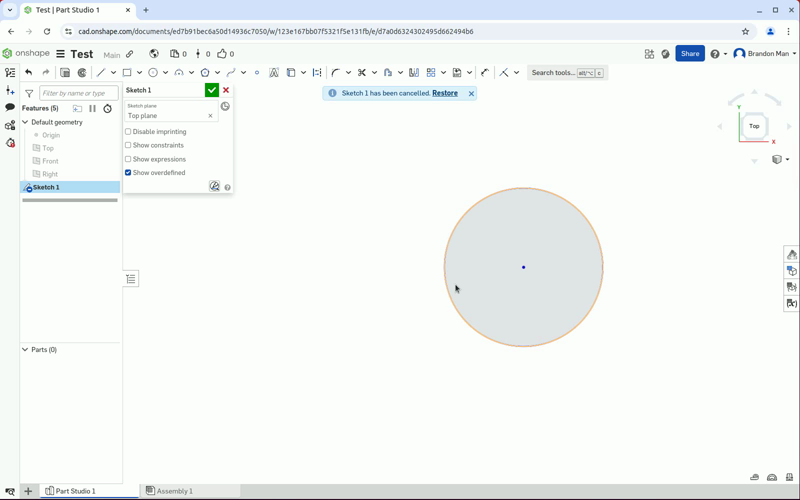
click(455, 284)
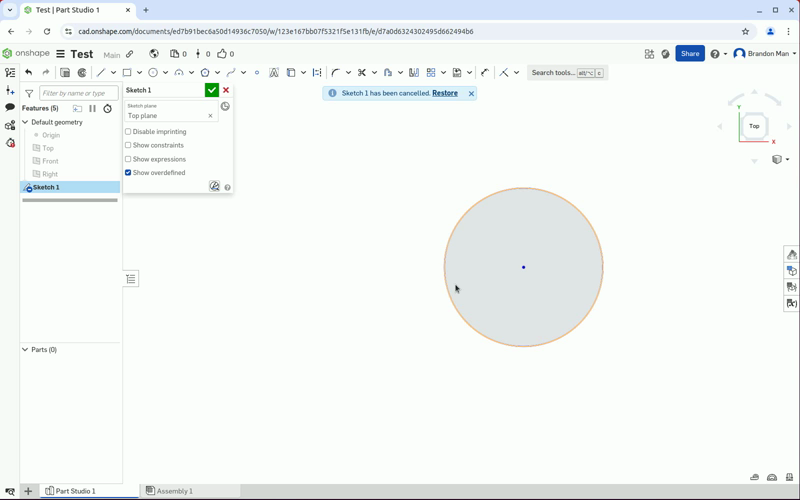
scroll(-6)
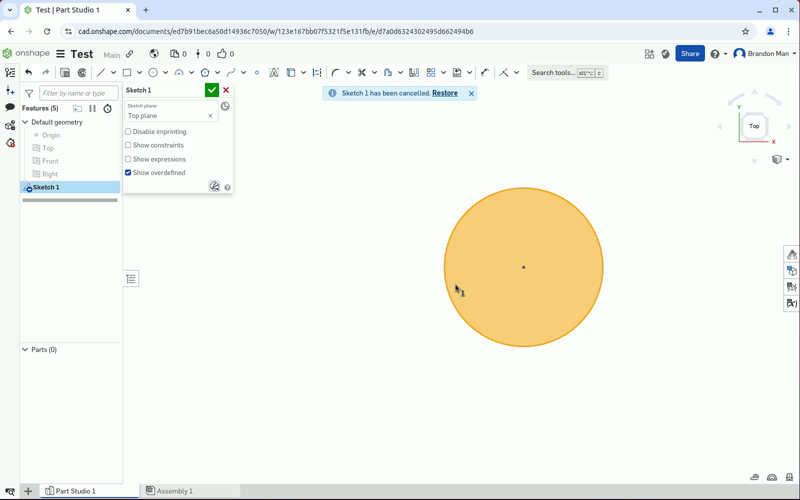
scroll(-6)
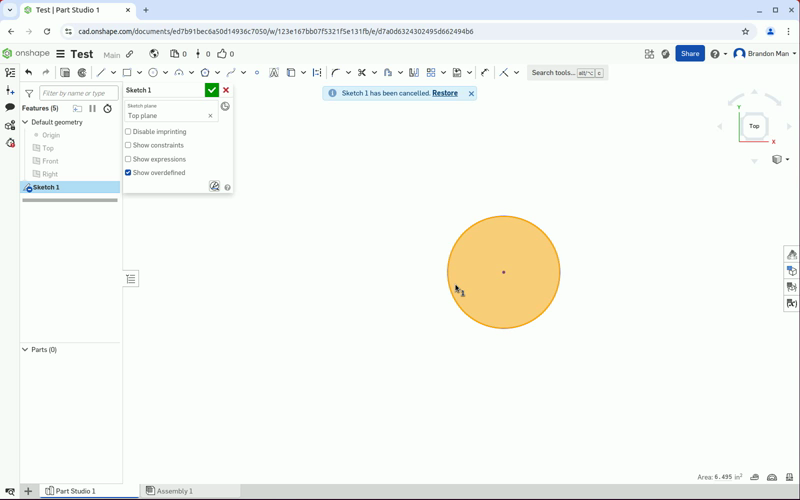
scroll(-6)
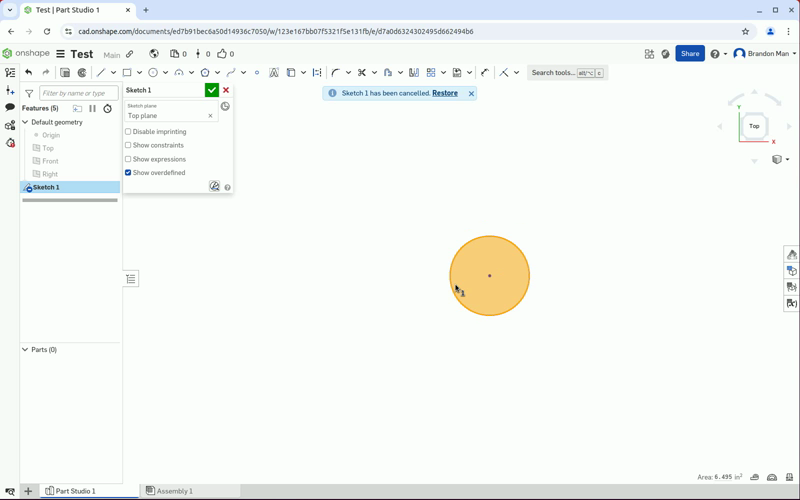
scroll(-6)
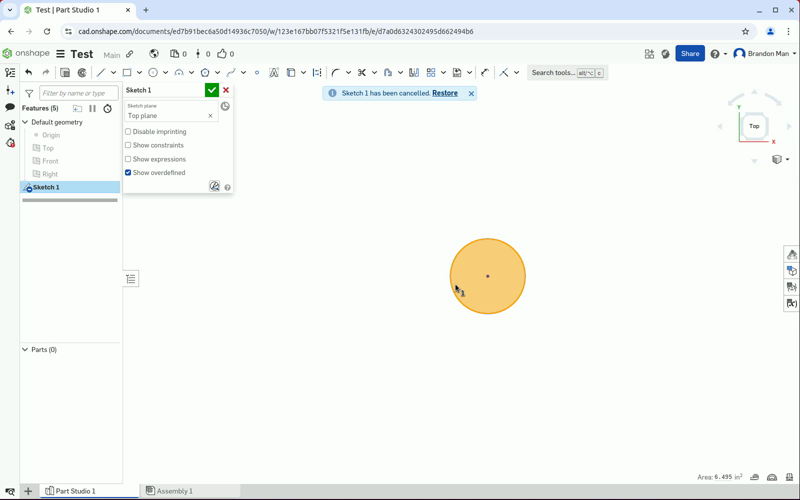
scroll(-6)
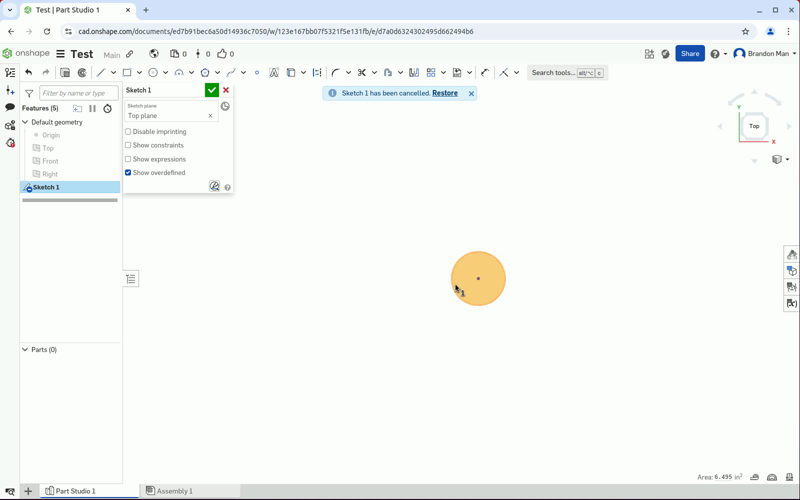
scroll(-6)
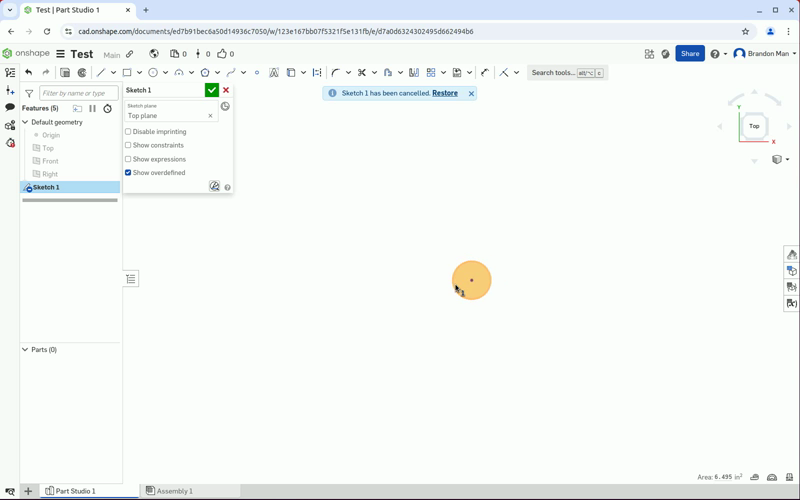
scroll(-6)
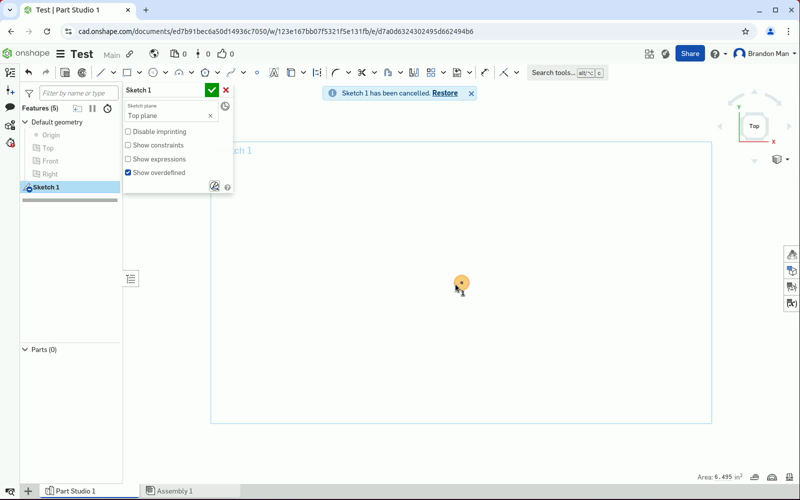
mouse_move(73, 352)
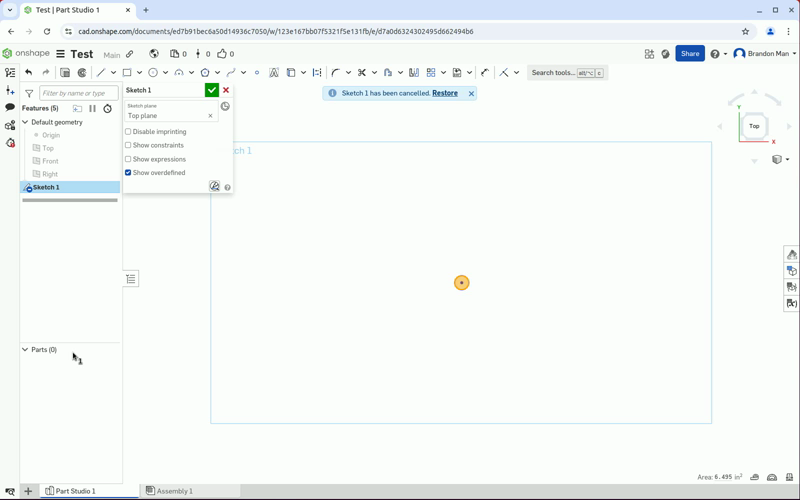
key(shift+y)
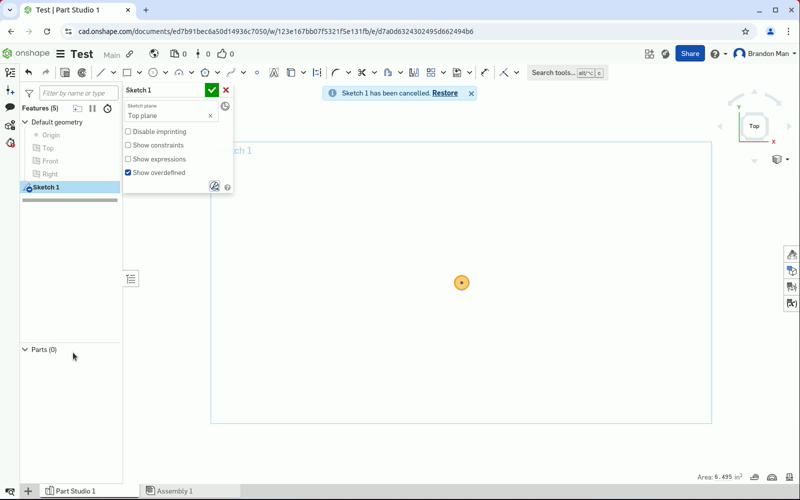
key(shift+e)
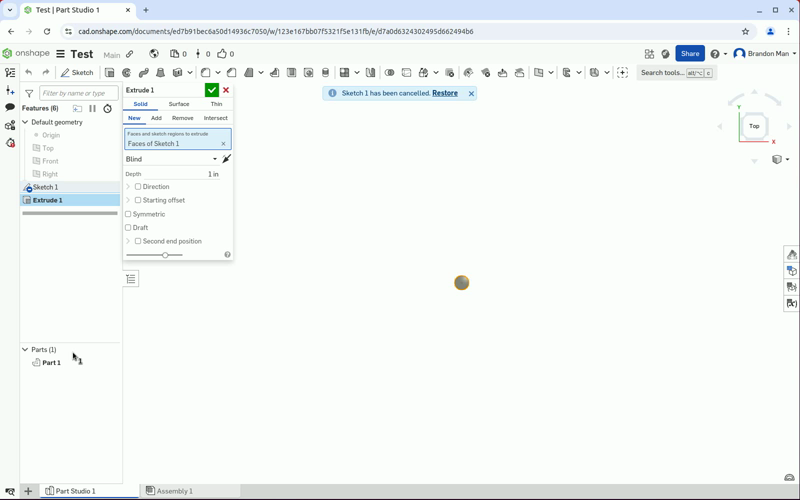
mouse_move(143, 106)
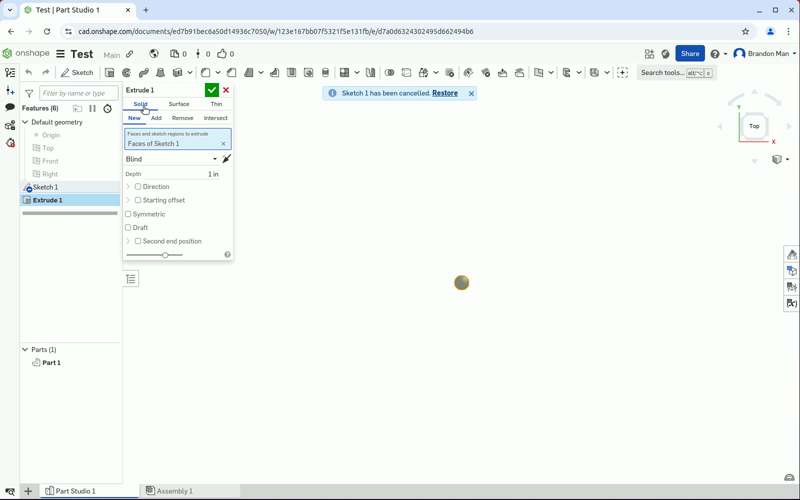
click(143, 106)
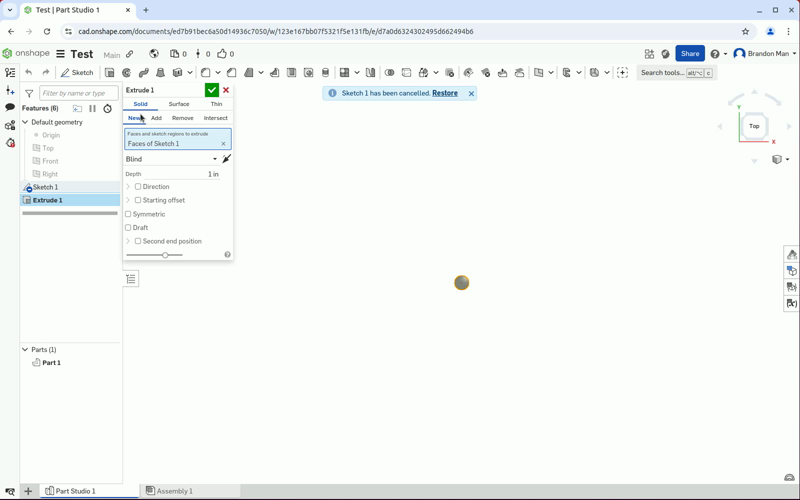
mouse_move(137, 120)
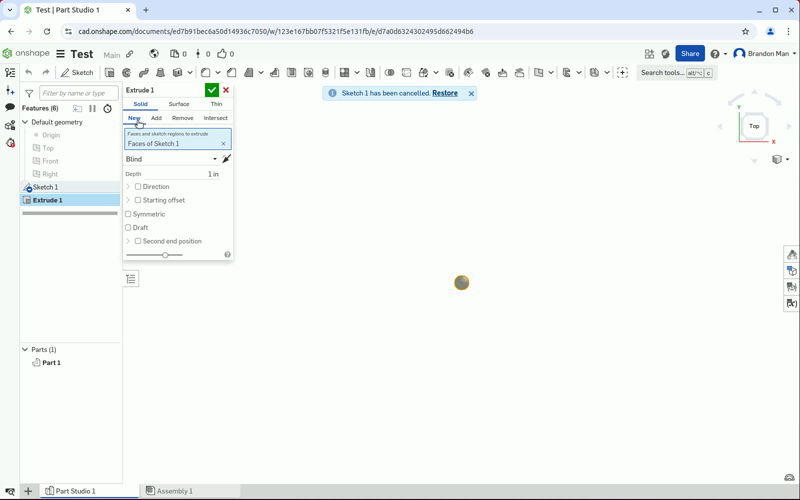
click(137, 120)
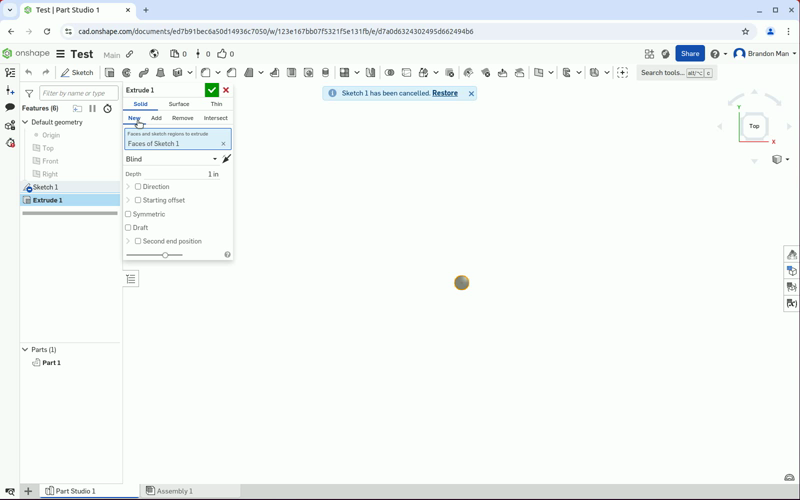
key(tab, 4)
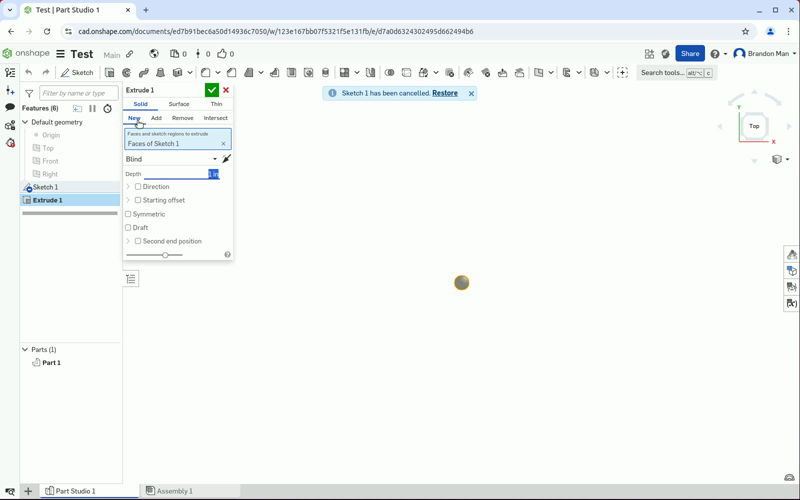
text(-23.108)
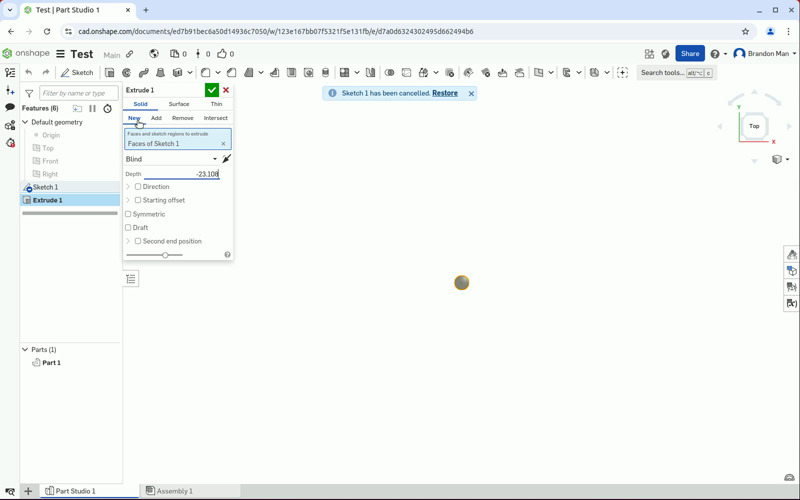
key(enter)
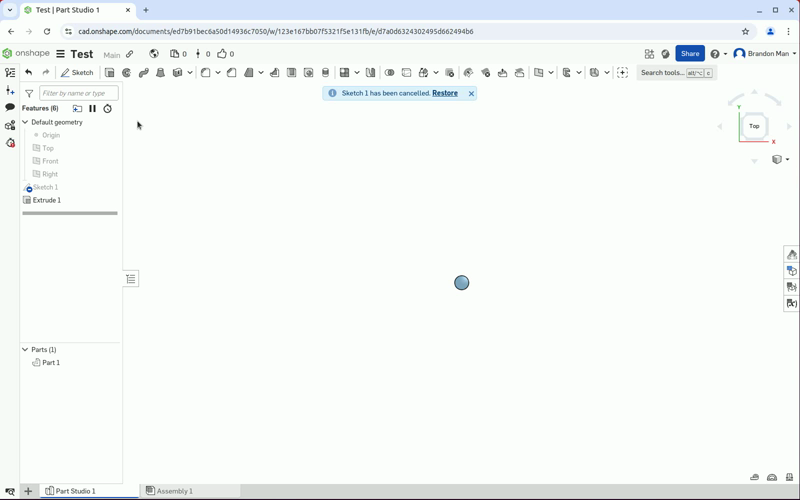
key(shift+h)
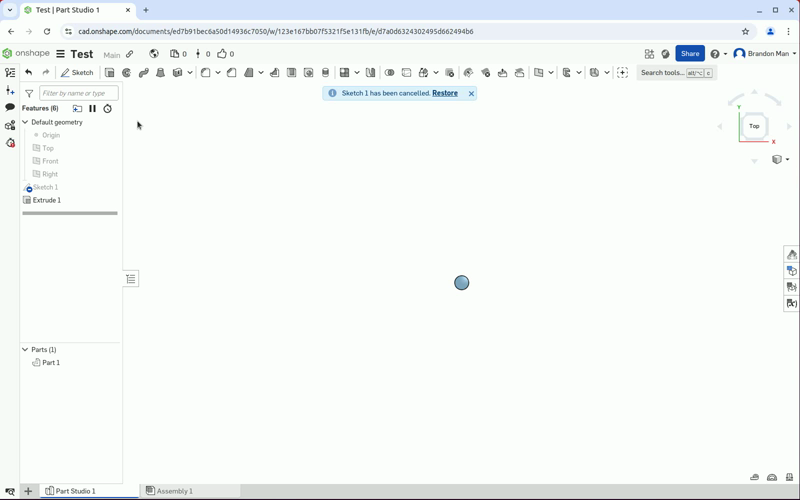
key(shift+h)
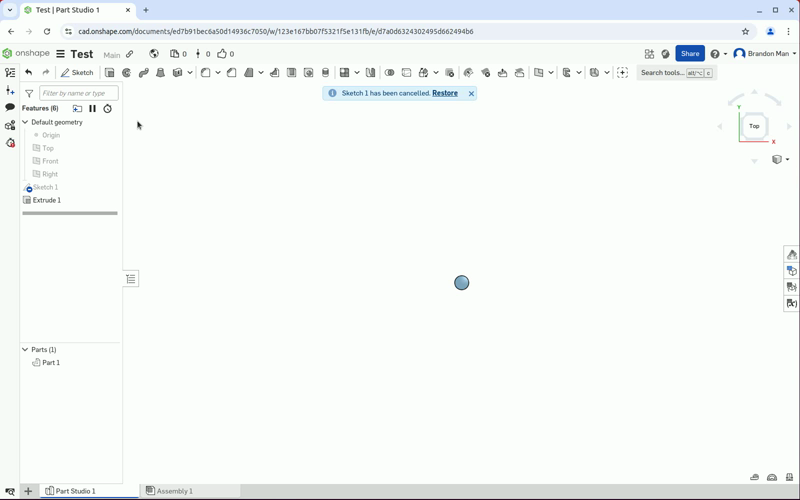
mouse_move(73, 189)
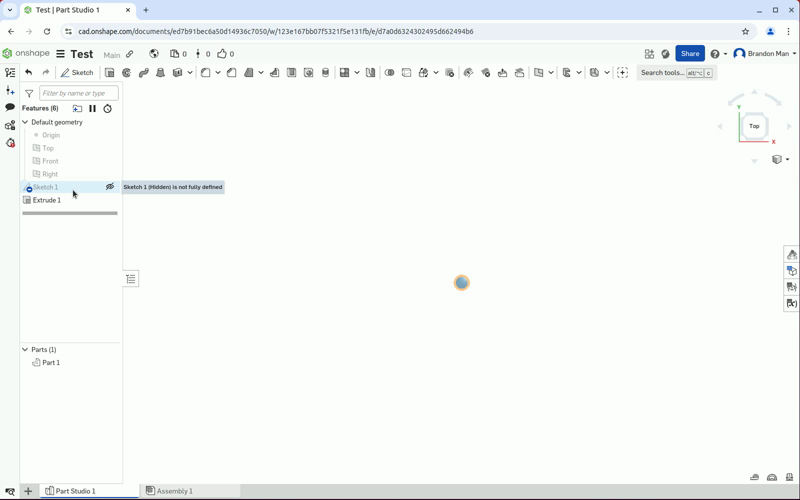
click(73, 189)
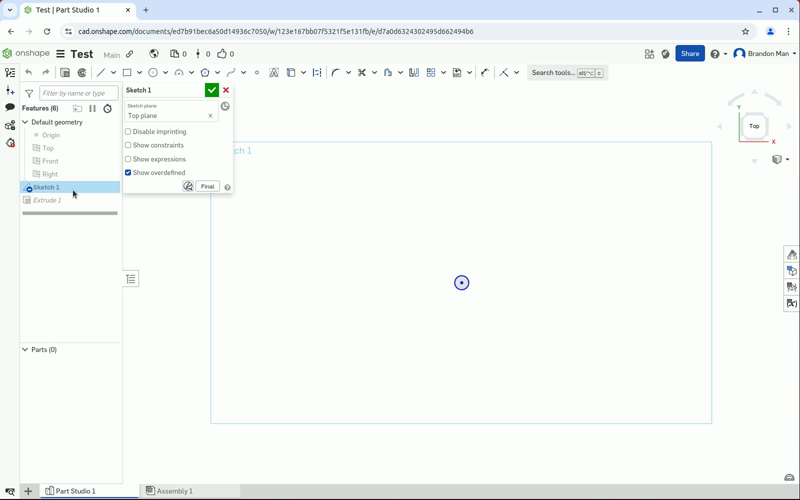
mouse_move(229, 92)
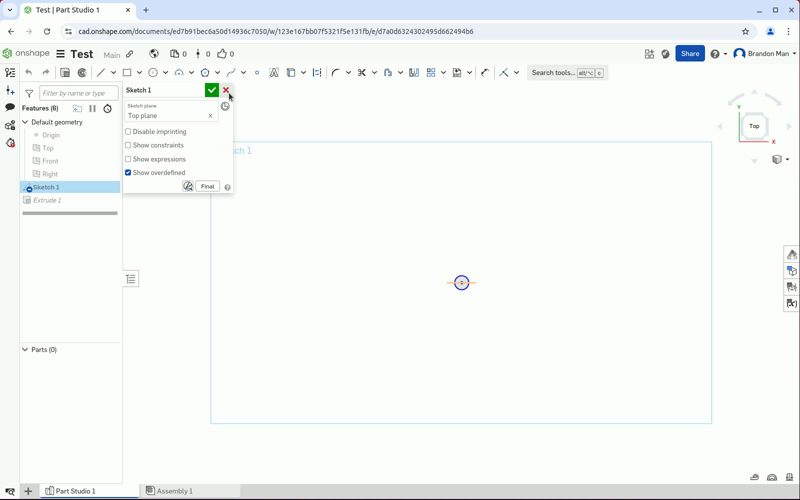
click(229, 92)
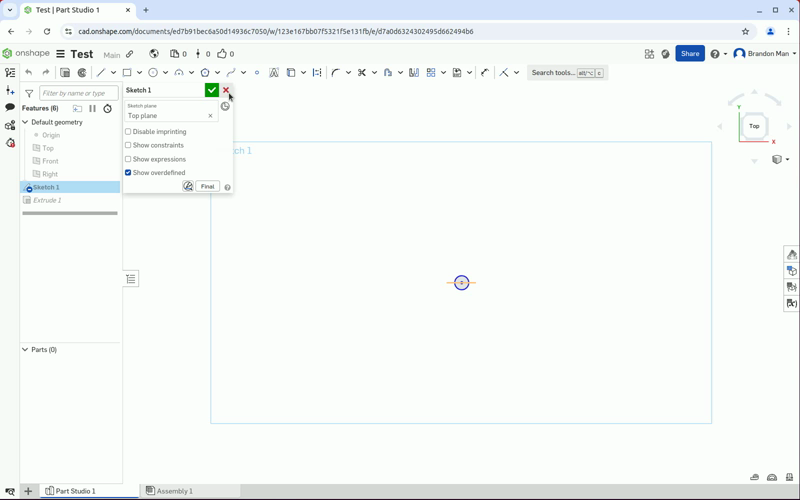
key(shift+s)
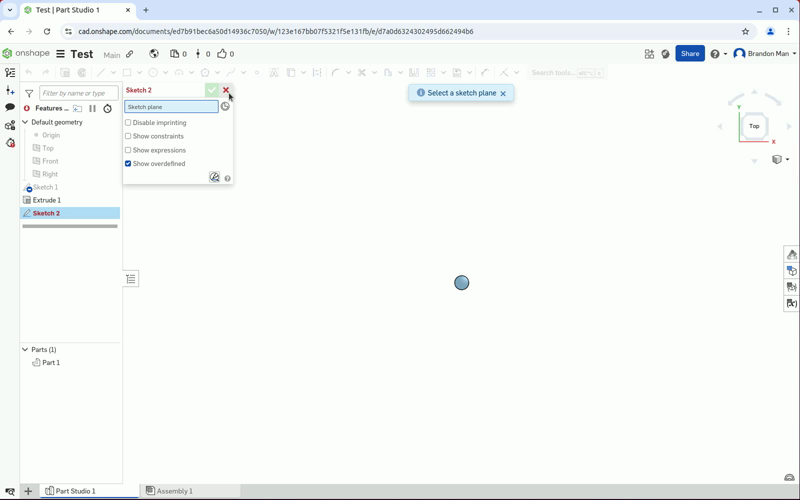
mouse_move(73, 150)
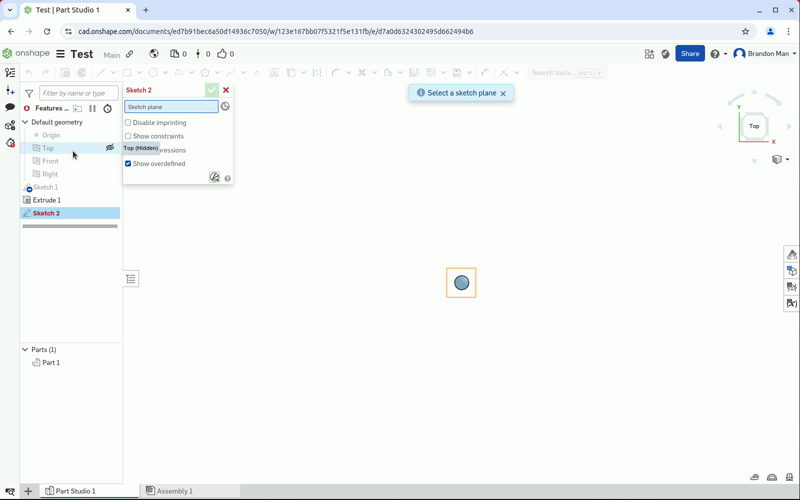
click(73, 150)
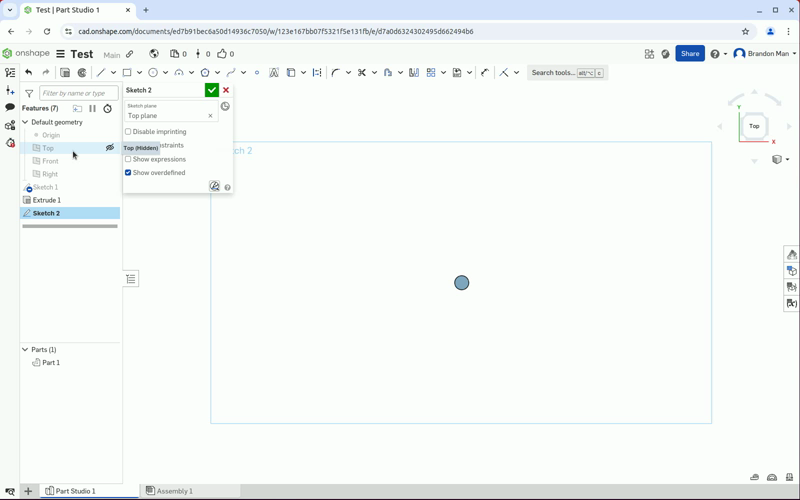
mouse_move(73, 352)
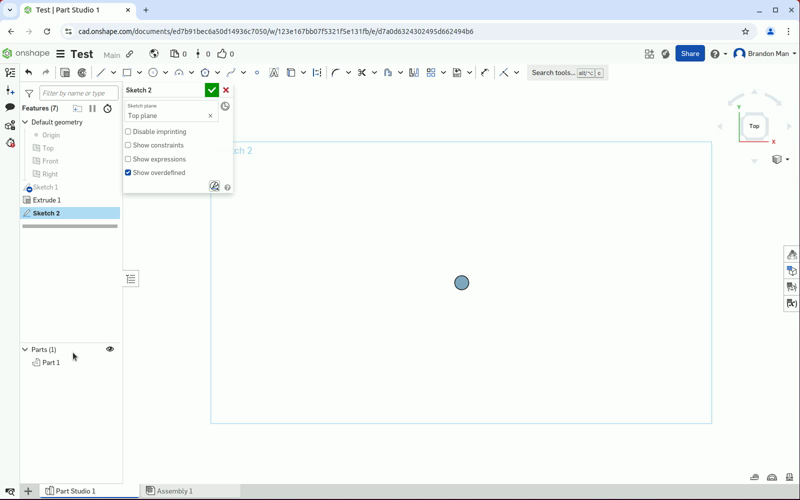
key(y)
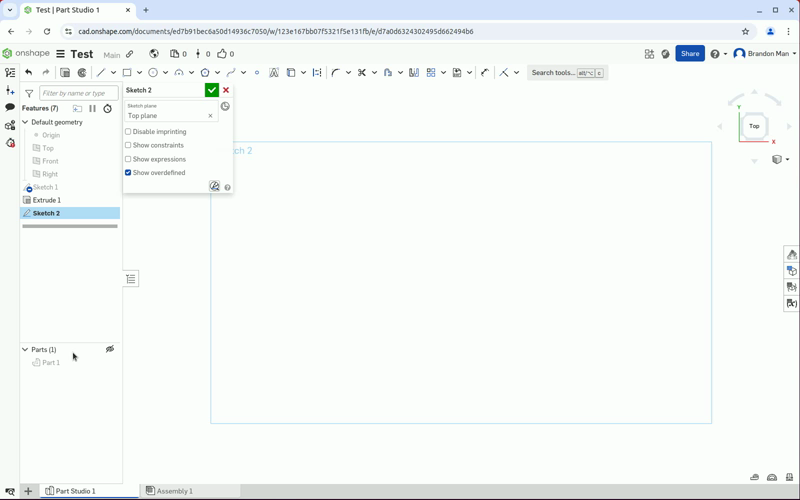
key(c)
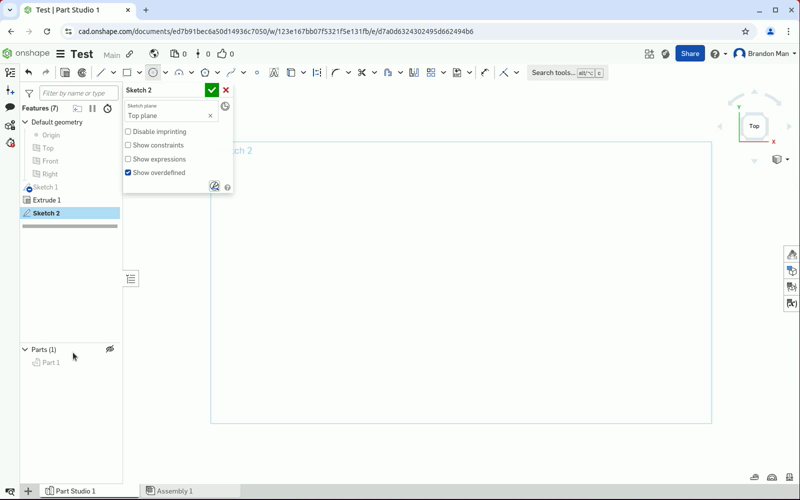
key_down(shift)
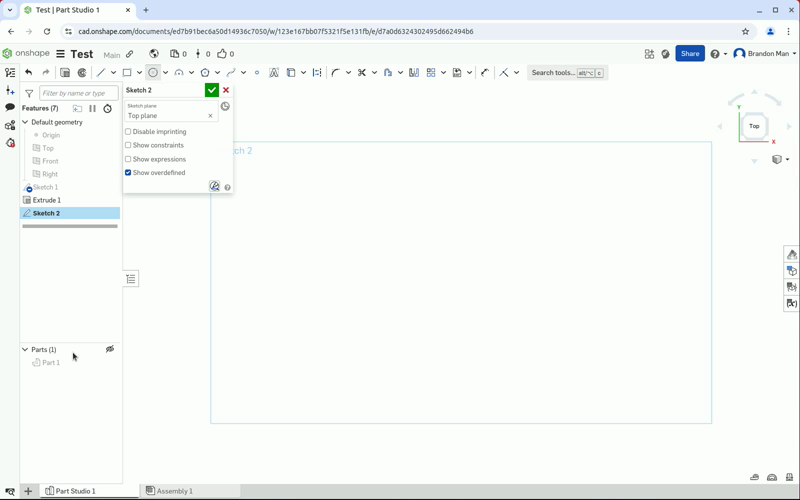
mouse_move(461, 282)
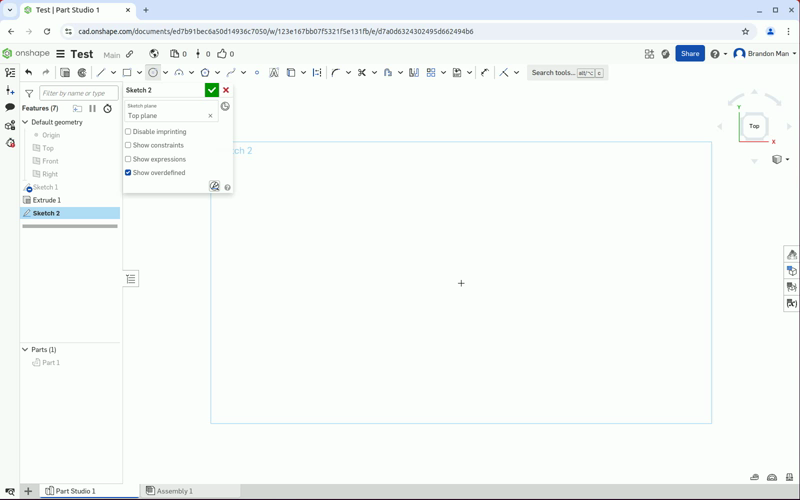
click(461, 282)
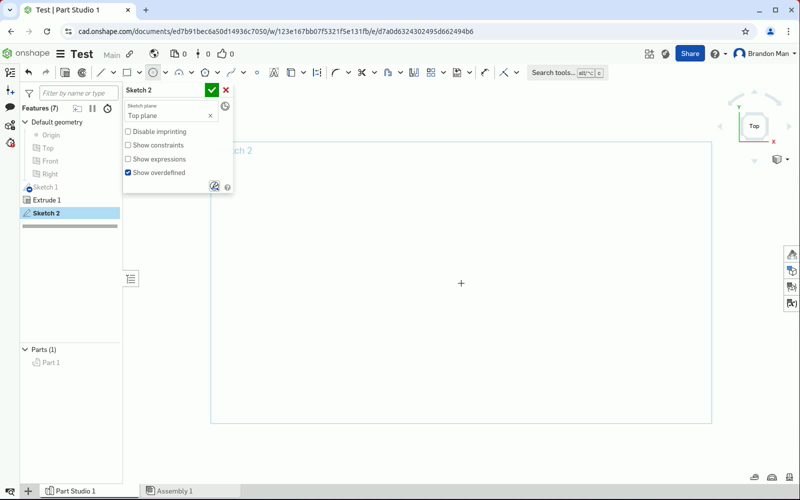
key_up(shift)
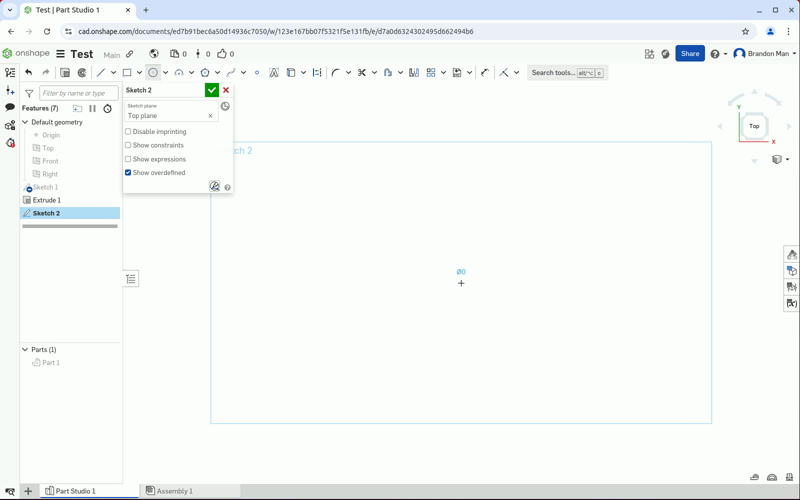
mouse_move(472, 282)
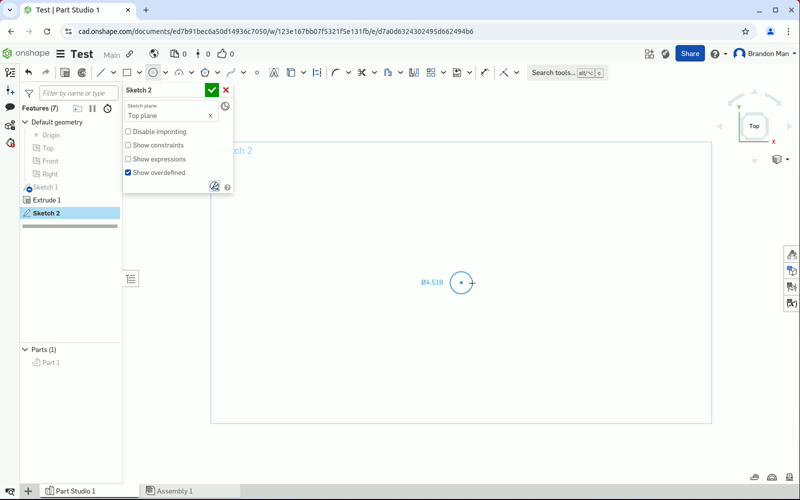
click(472, 282)
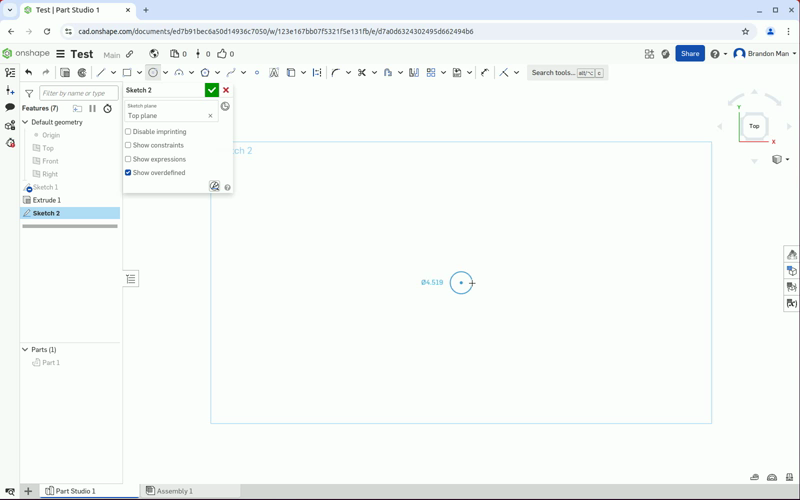
key(esc)
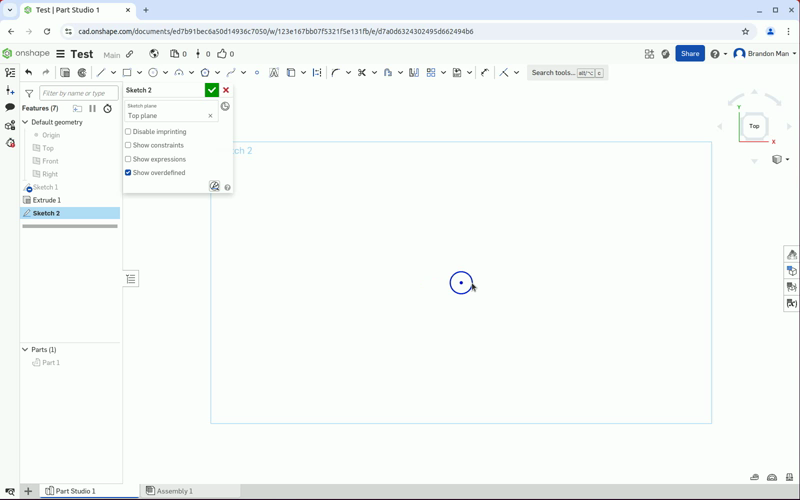
mouse_move(466, 286)
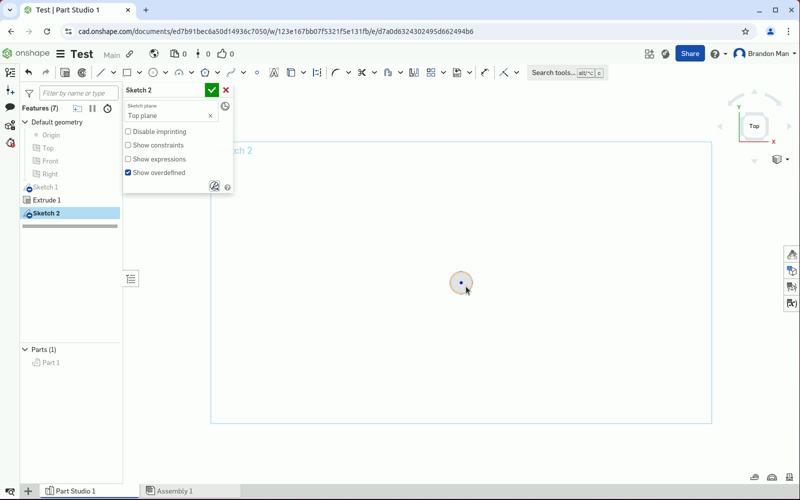
scroll(6)
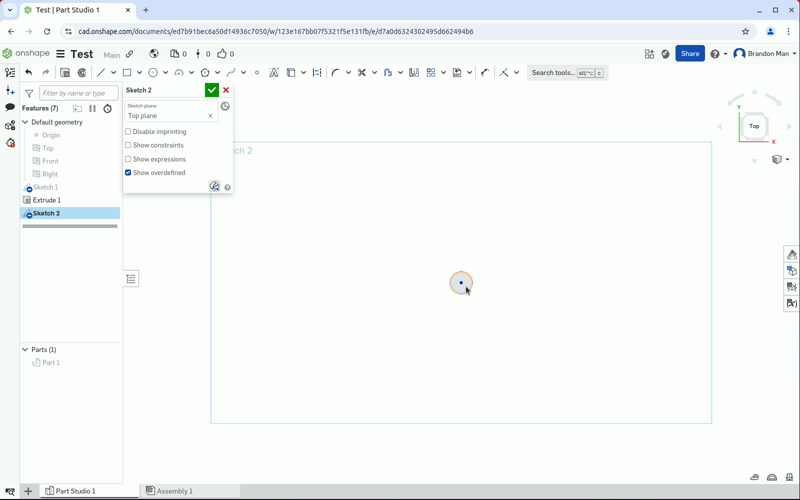
scroll(6)
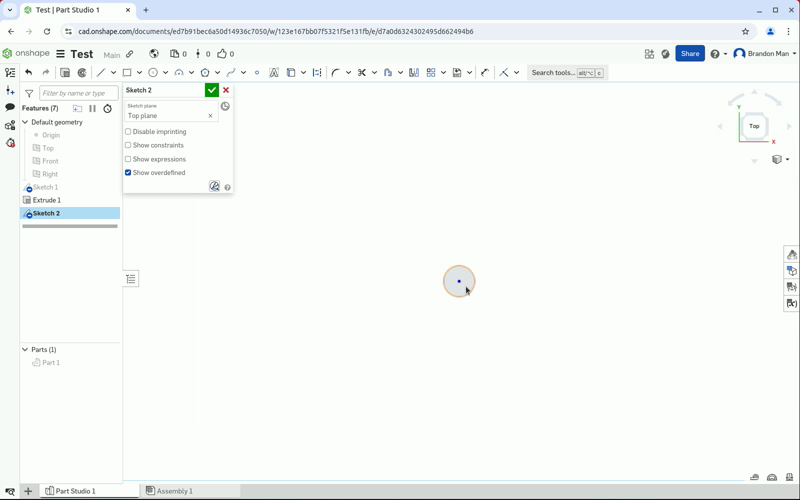
scroll(6)
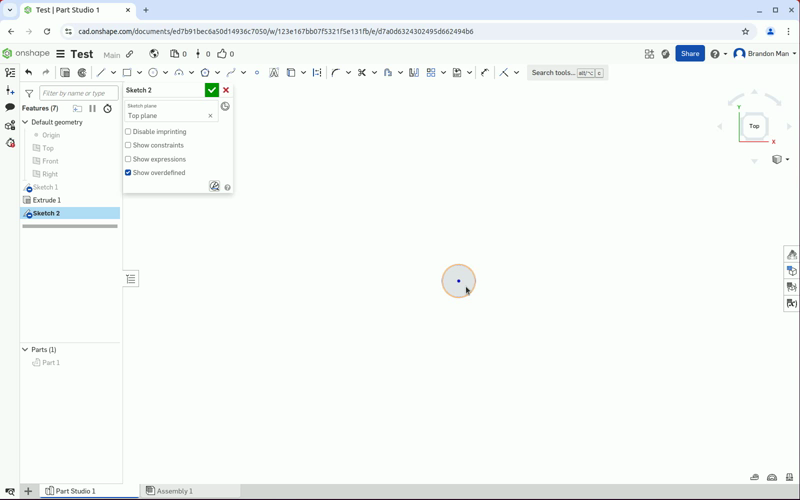
scroll(6)
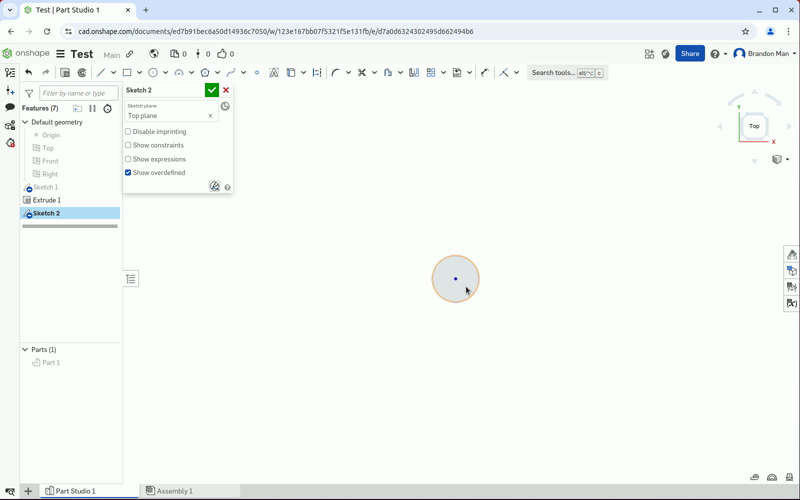
scroll(6)
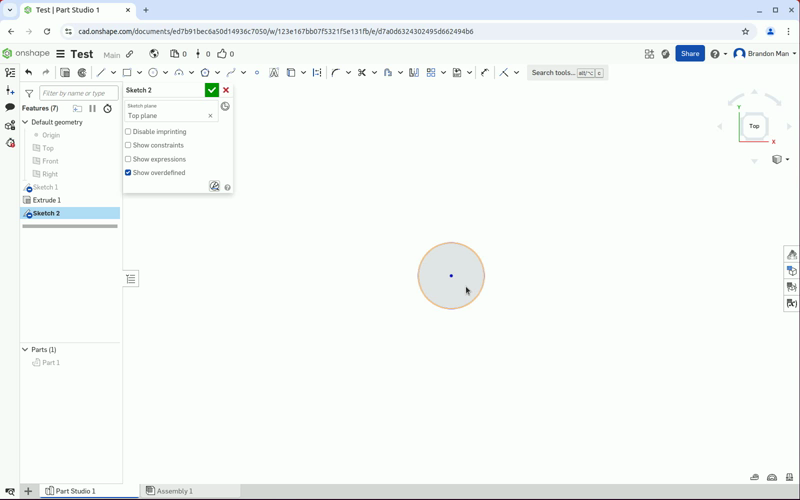
scroll(6)
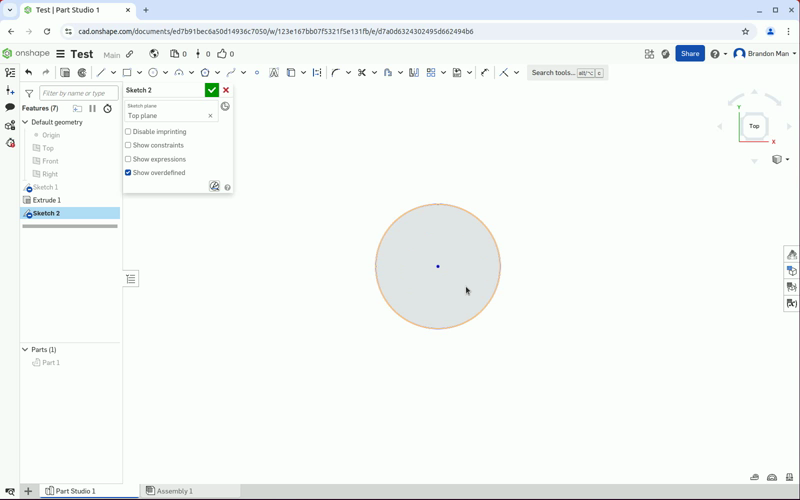
scroll(6)
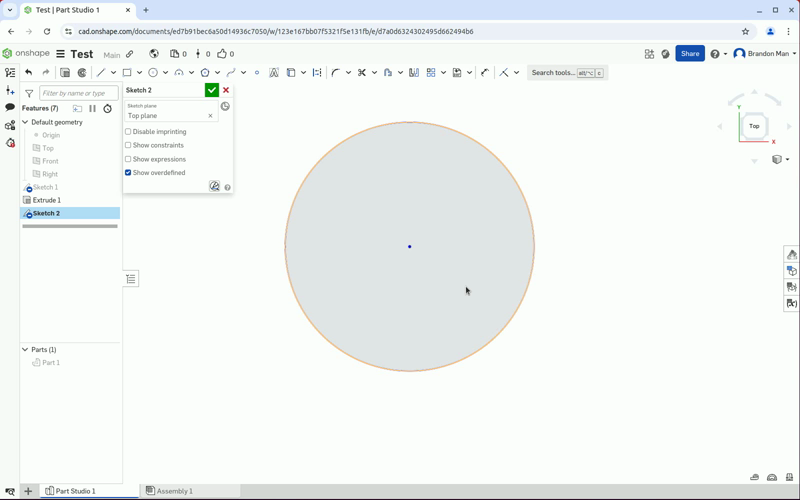
click(466, 286)
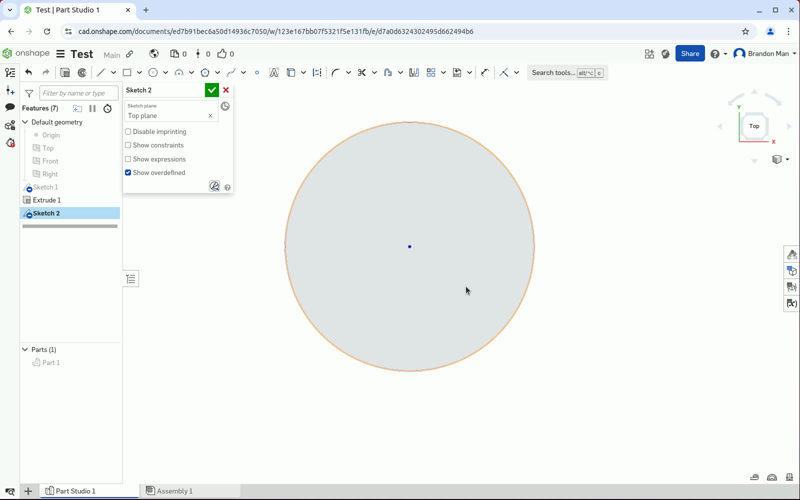
scroll(-6)
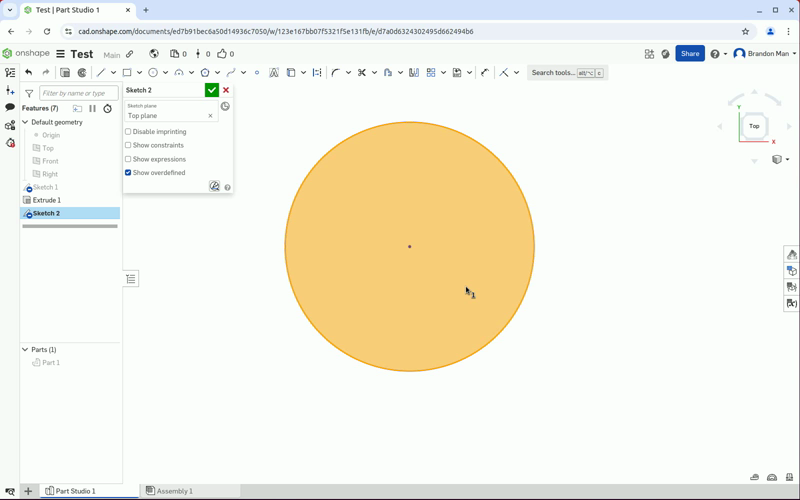
scroll(-6)
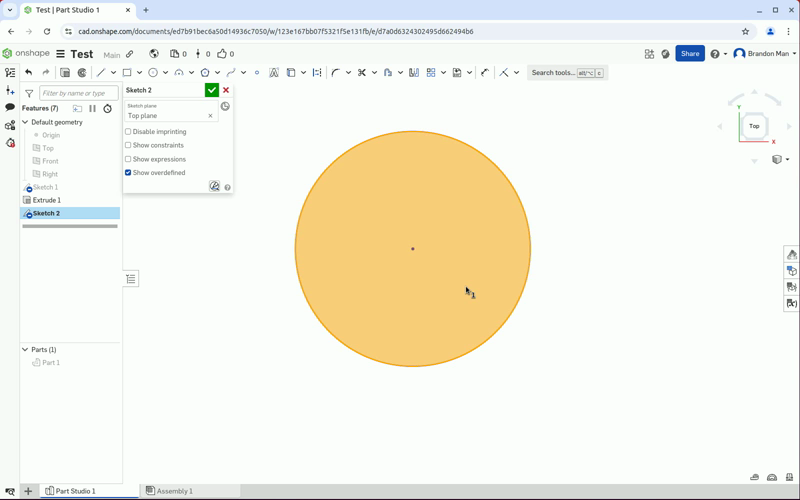
scroll(-6)
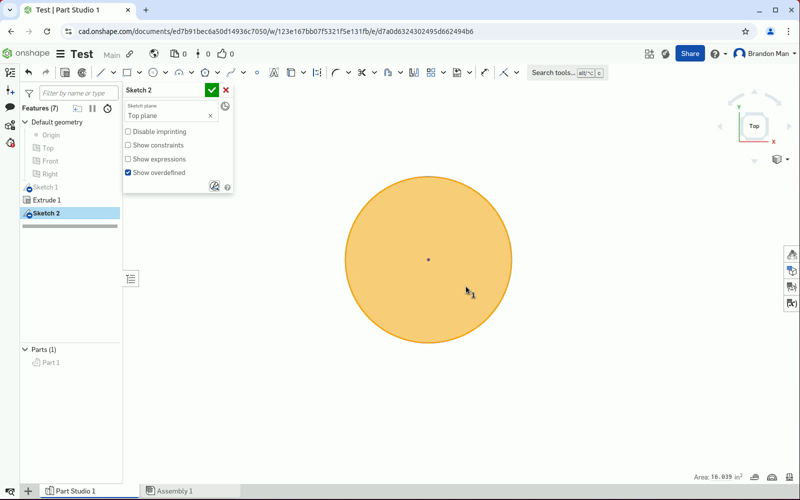
scroll(-6)
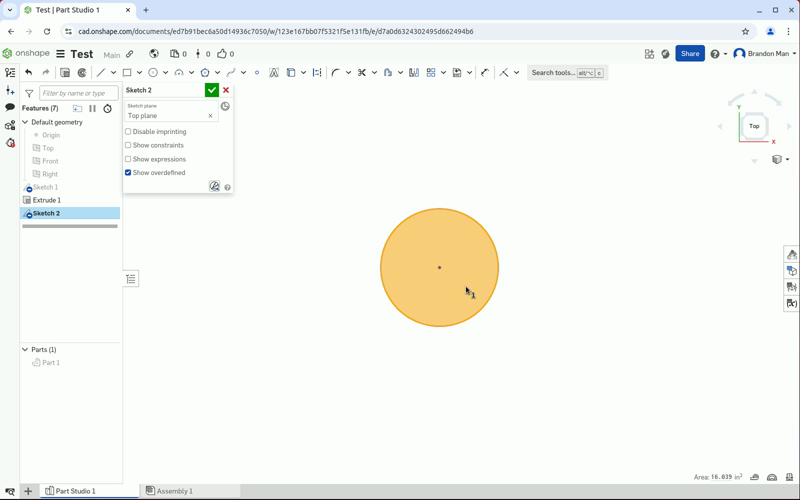
scroll(-6)
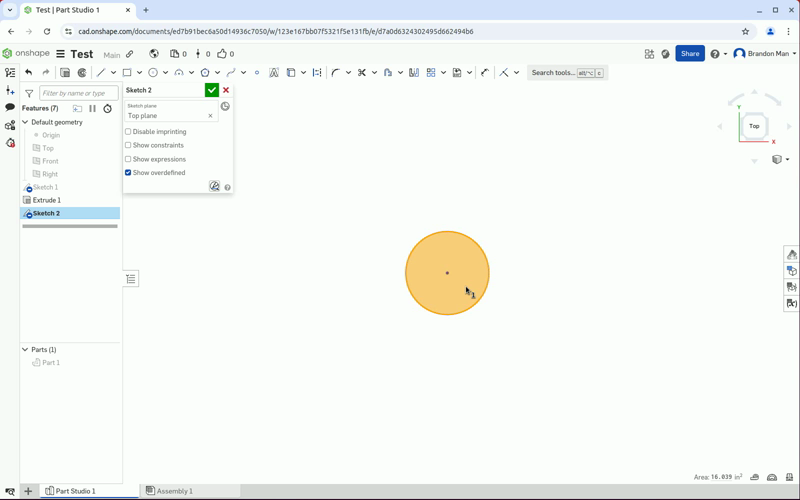
scroll(-6)
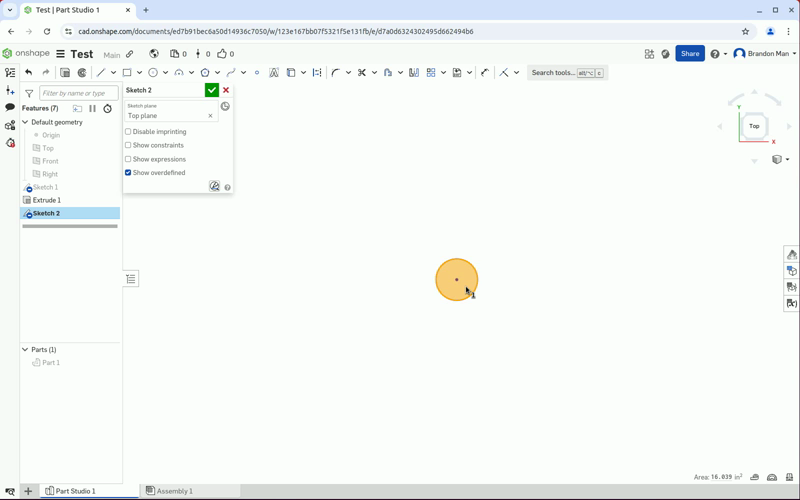
scroll(-6)
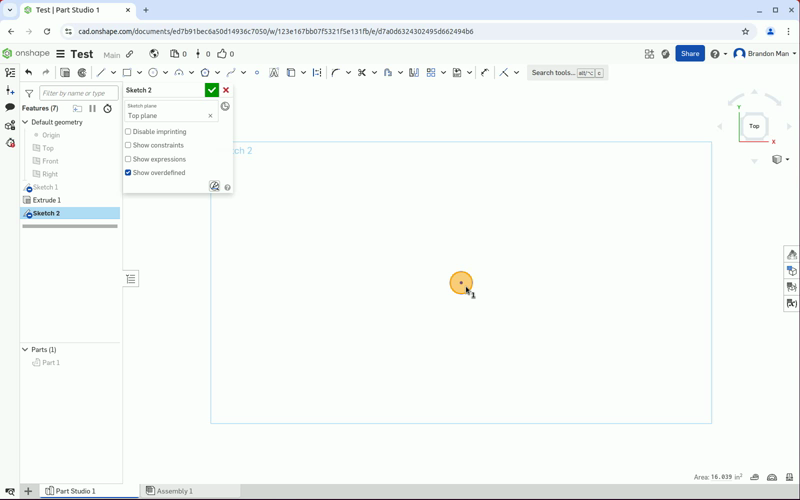
mouse_move(73, 352)
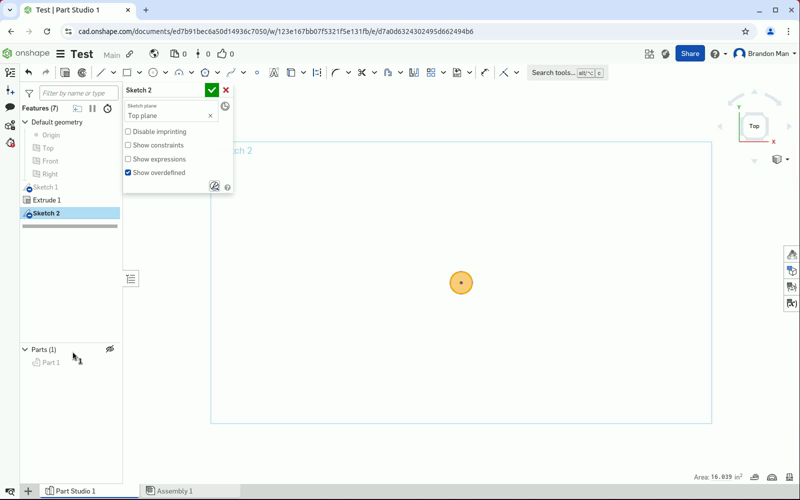
key(shift+y)
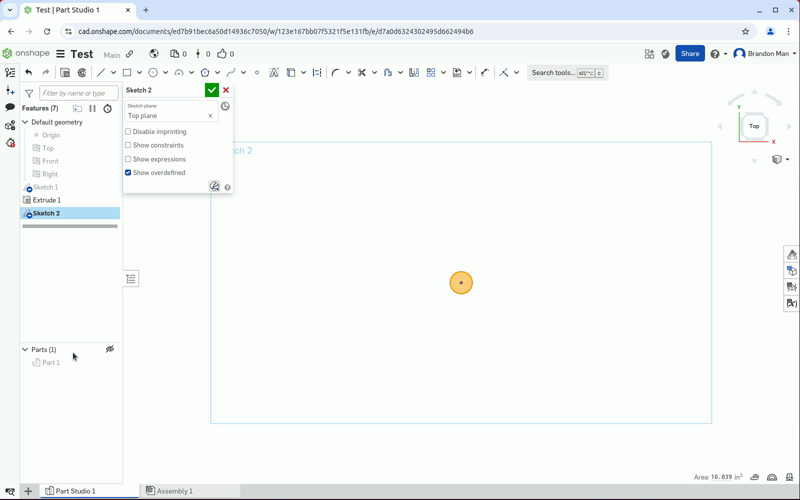
key(shift+e)
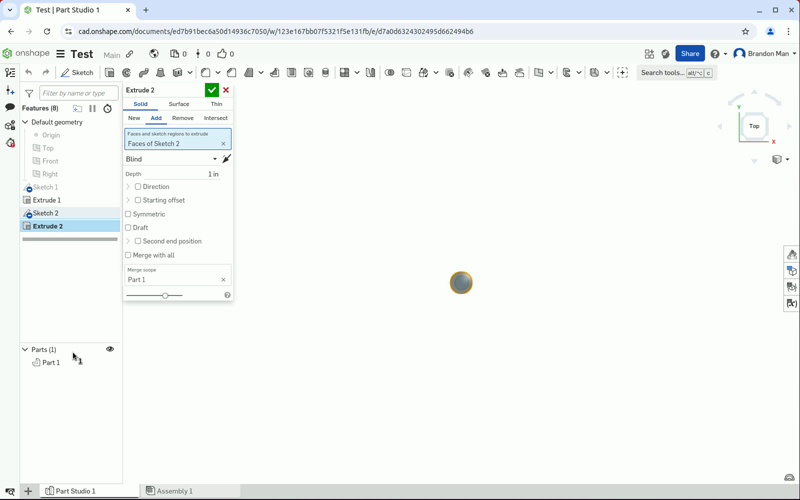
mouse_move(143, 106)
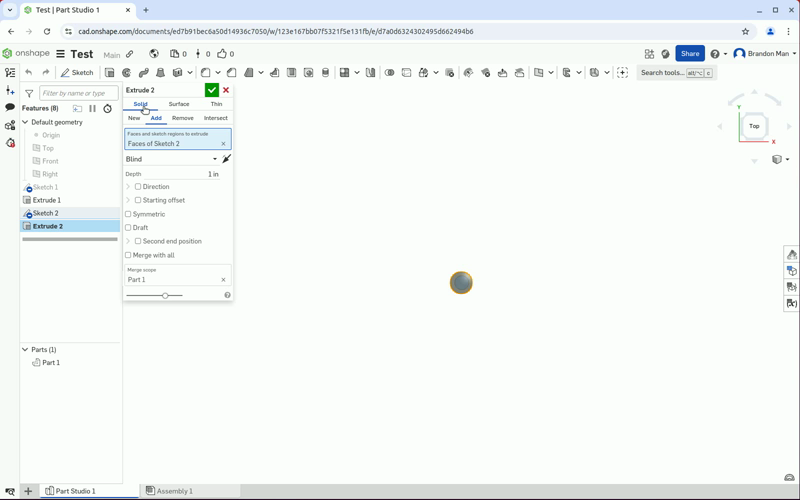
click(143, 106)
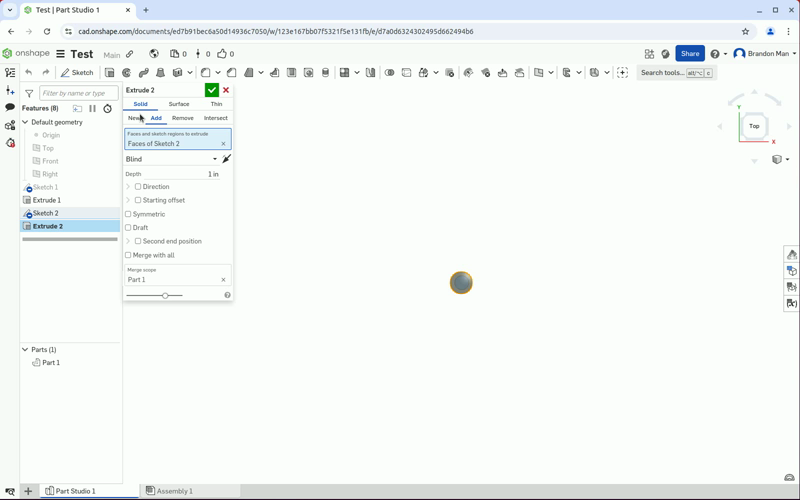
mouse_move(137, 120)
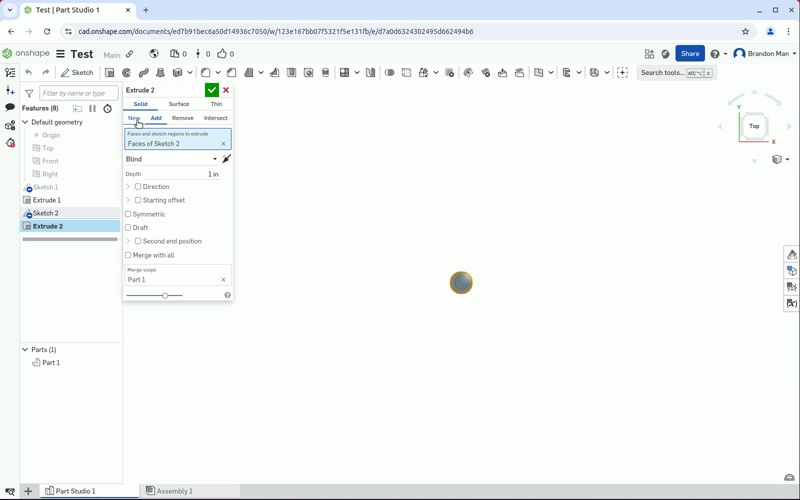
click(137, 120)
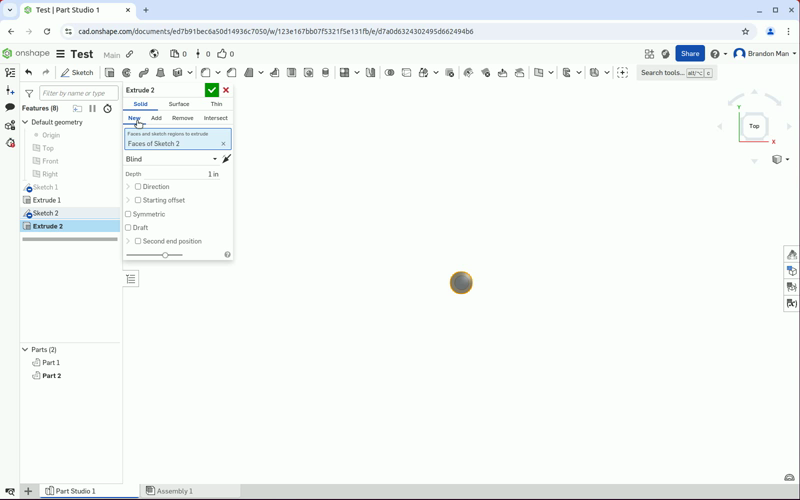
key(tab, 4)
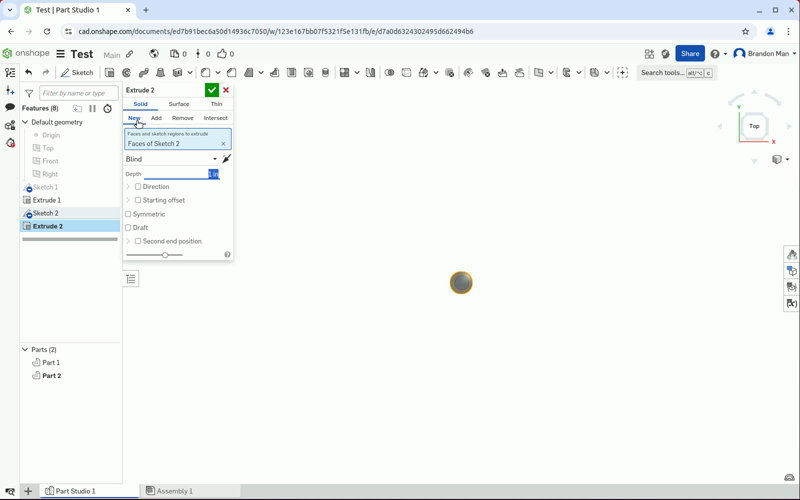
text(2.889)
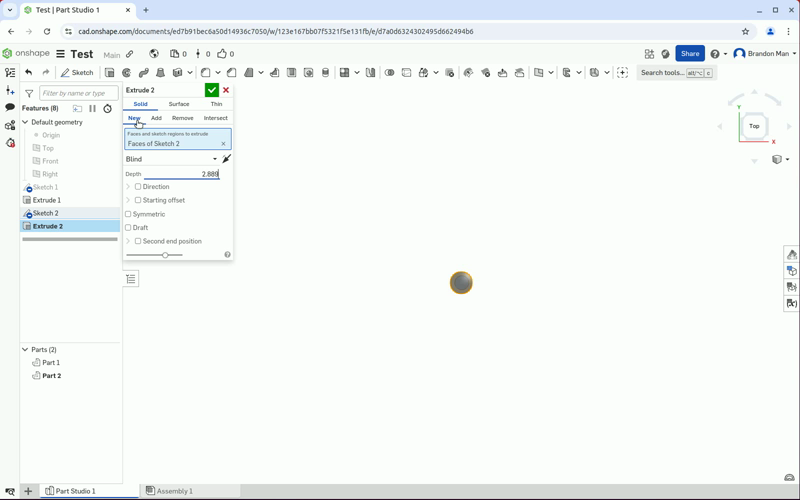
key(enter)
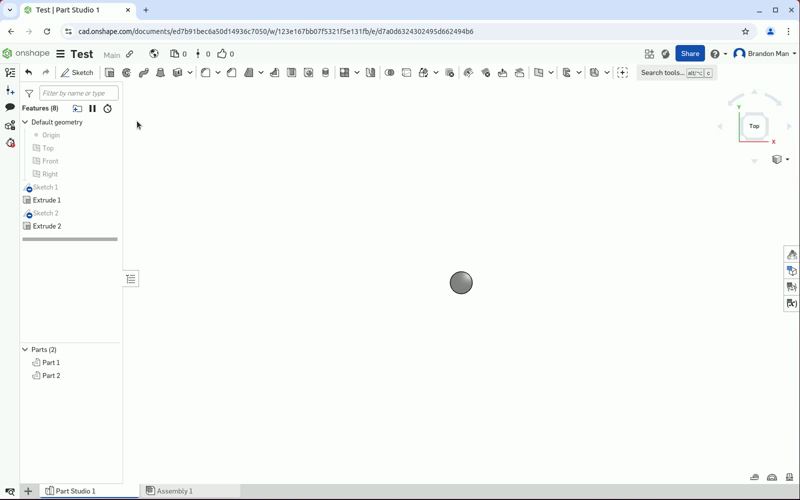
key(shift+h)
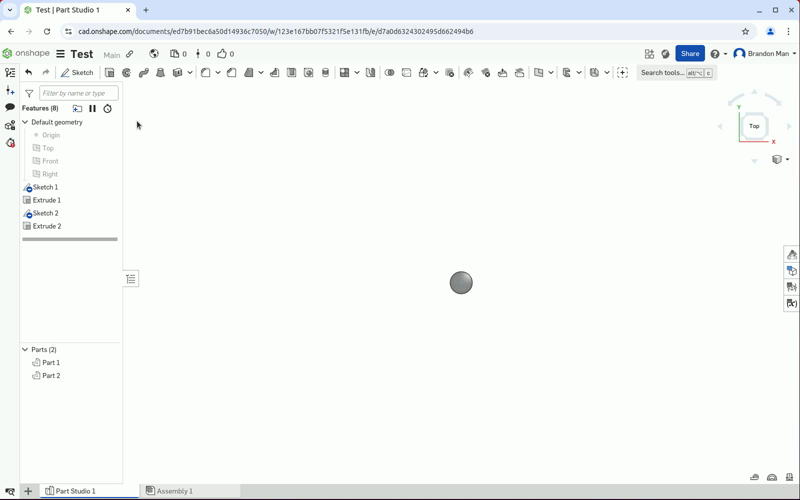
key(shift+h)
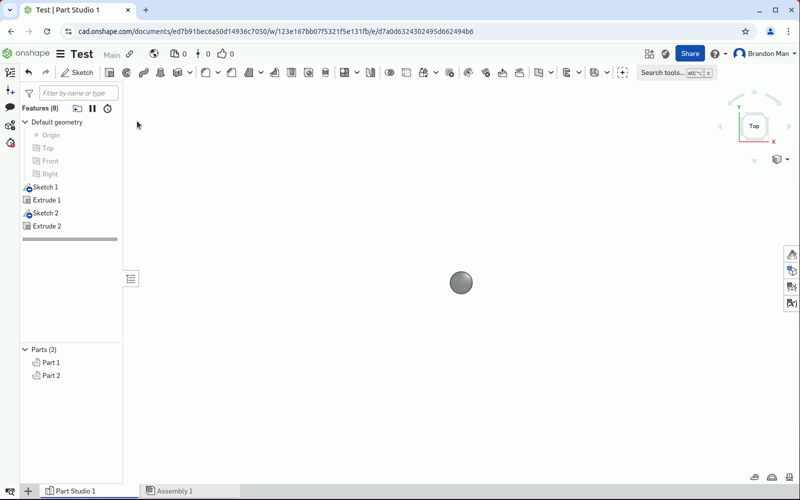
key(shift+7)
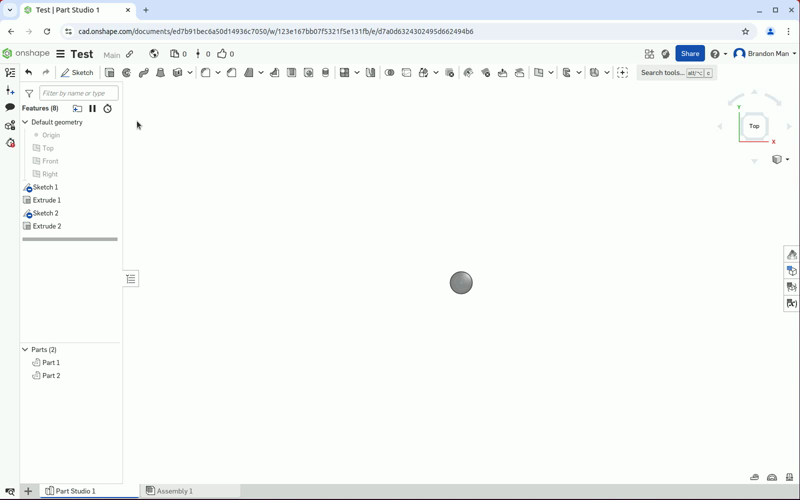
key(up, 3)
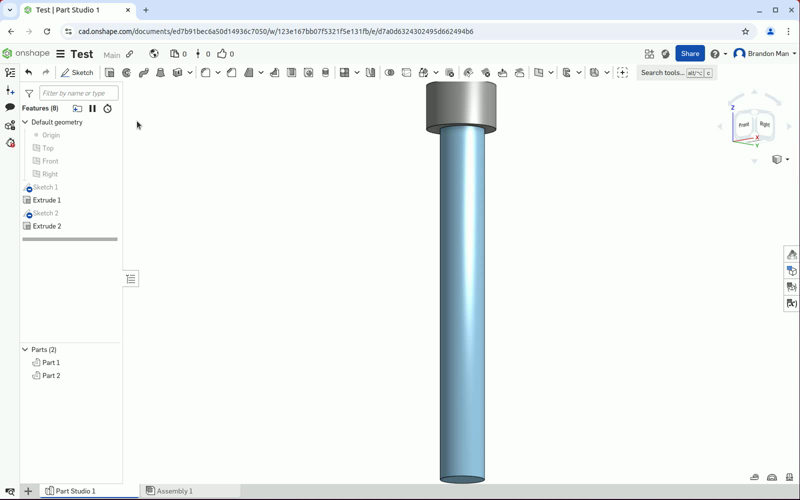
key(left, 3)
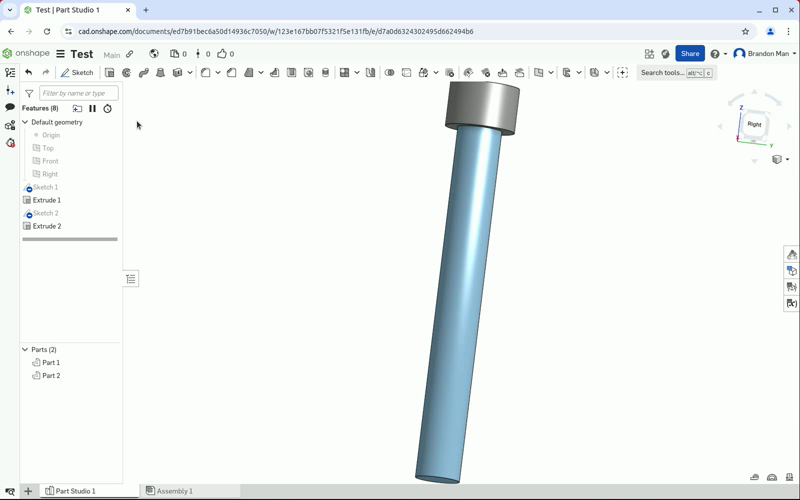
key(right, 3)
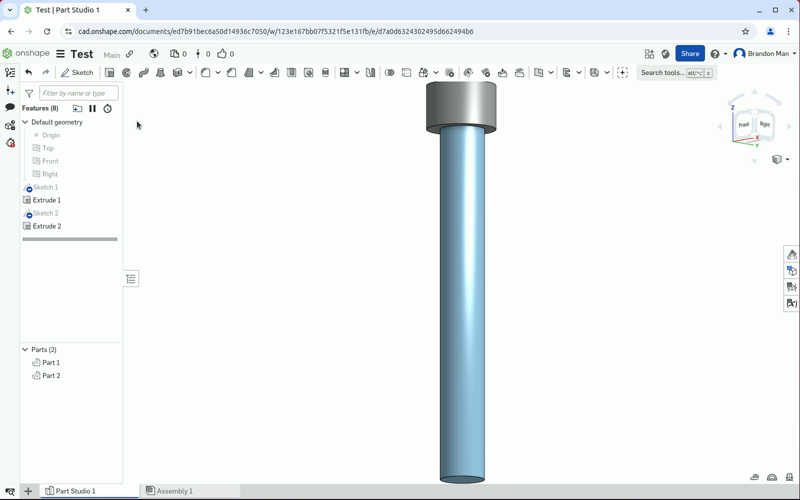
key(down, 3)
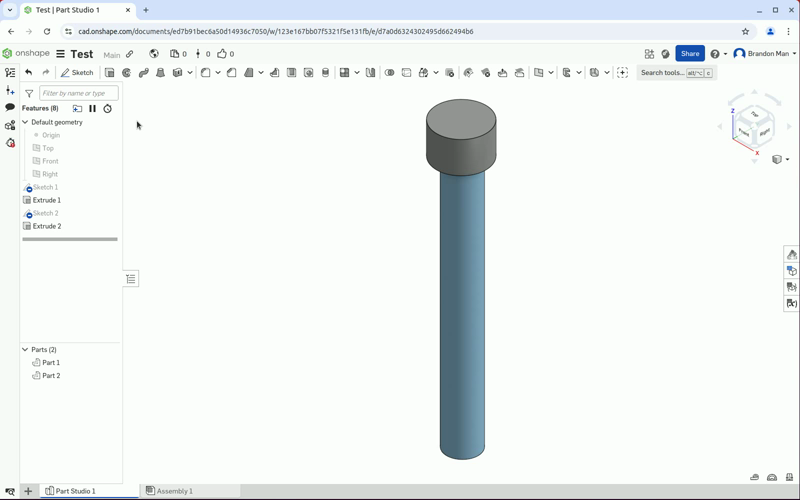
mouse_move(73, 189)
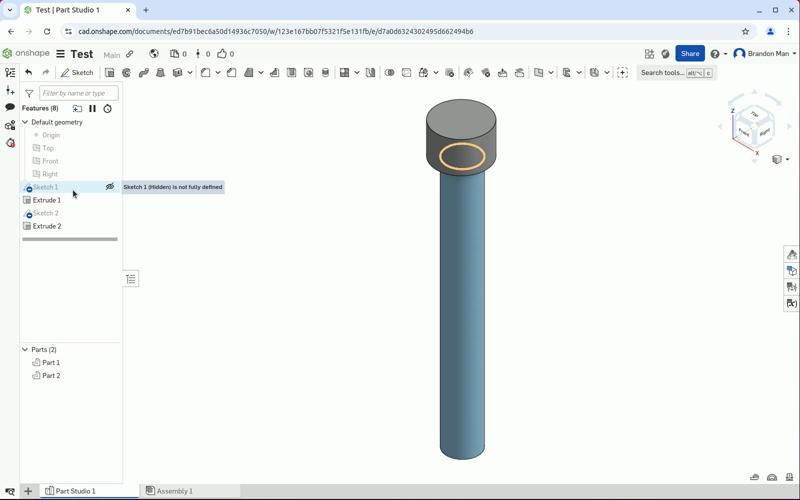
click(73, 189)